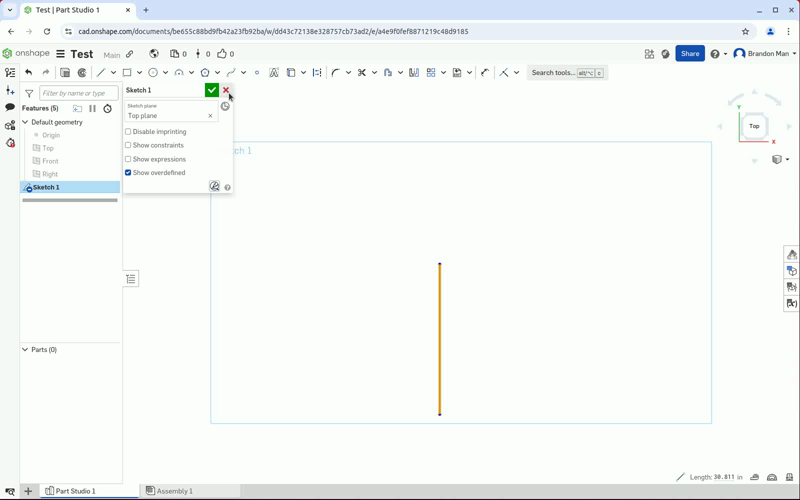
key(shift+h)
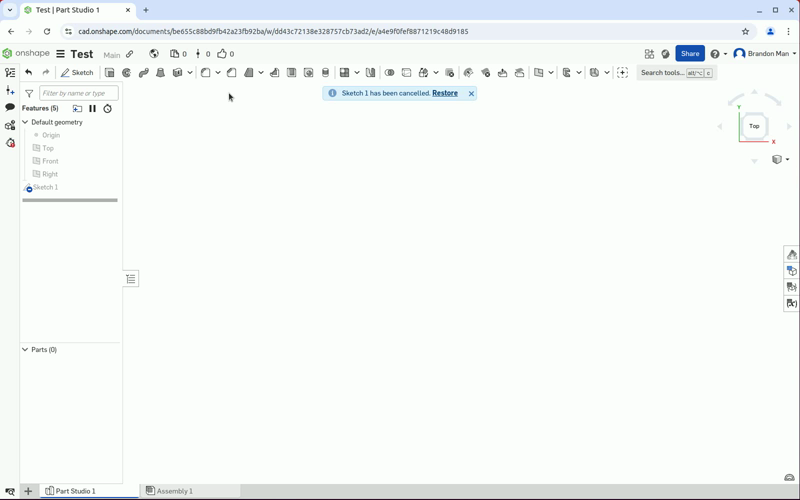
mouse_move(73, 352)
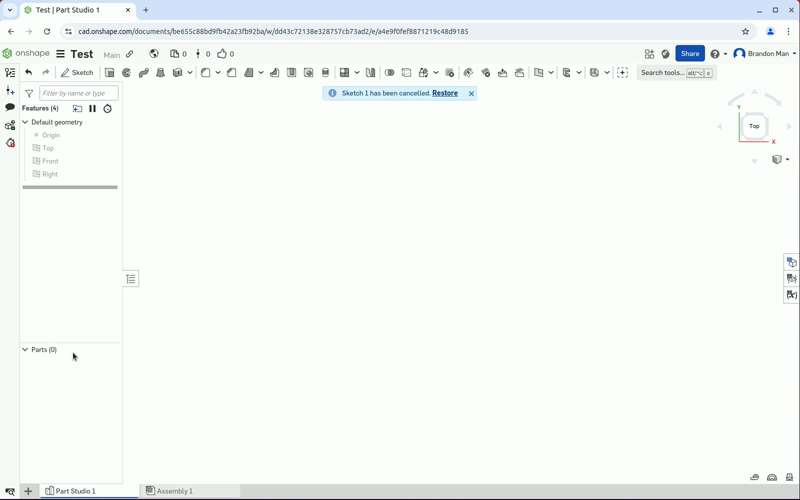
key(y)
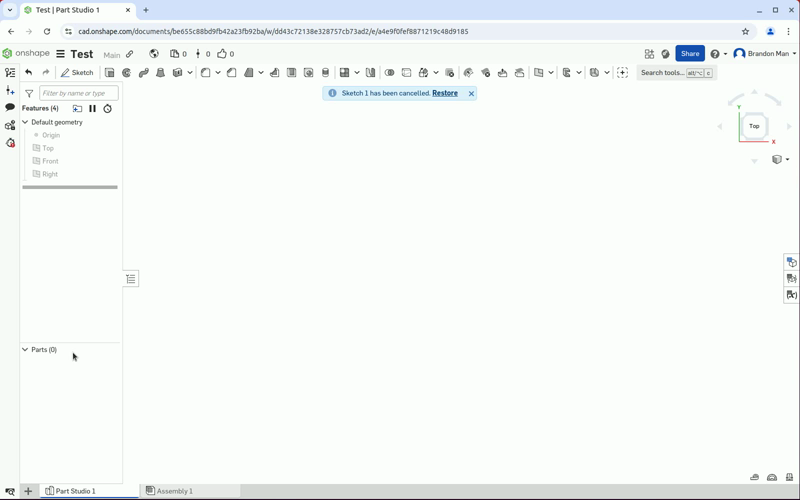
key(shift+p)
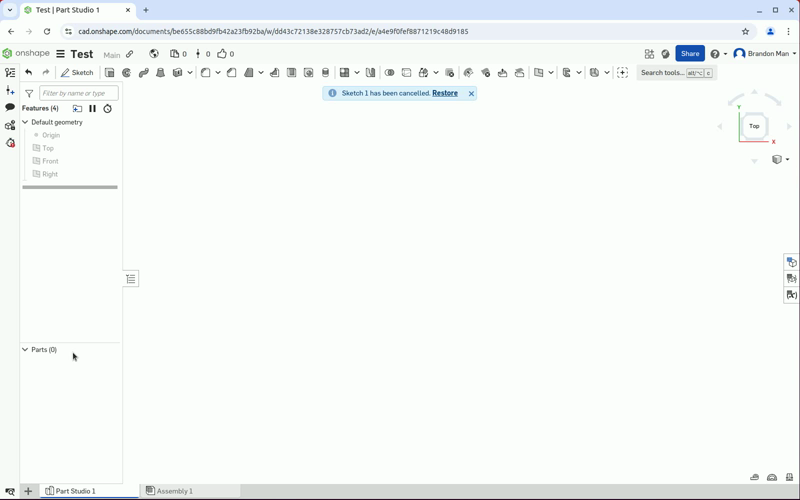
key(space)
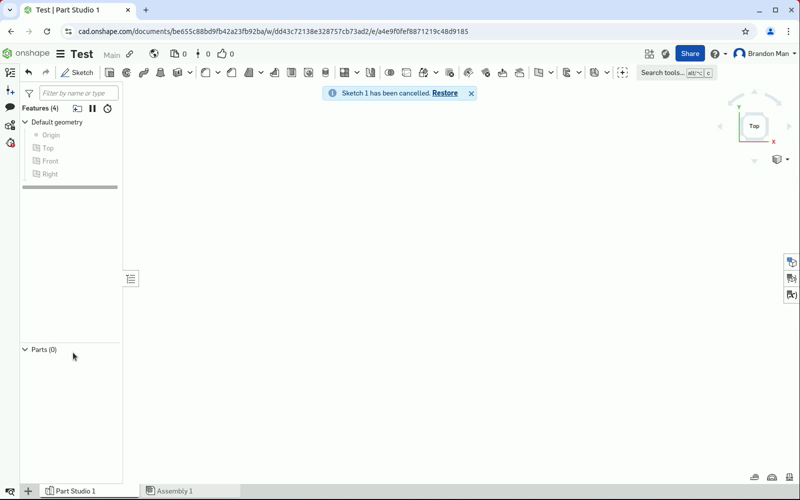
key_down(shift)
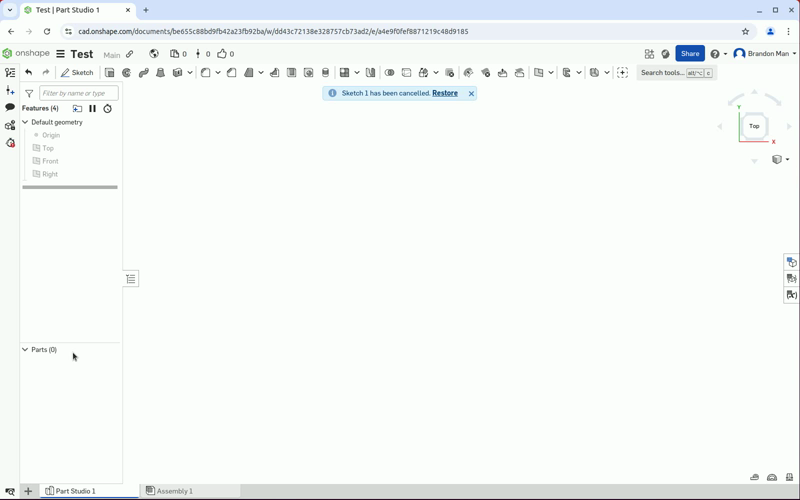
key(up)
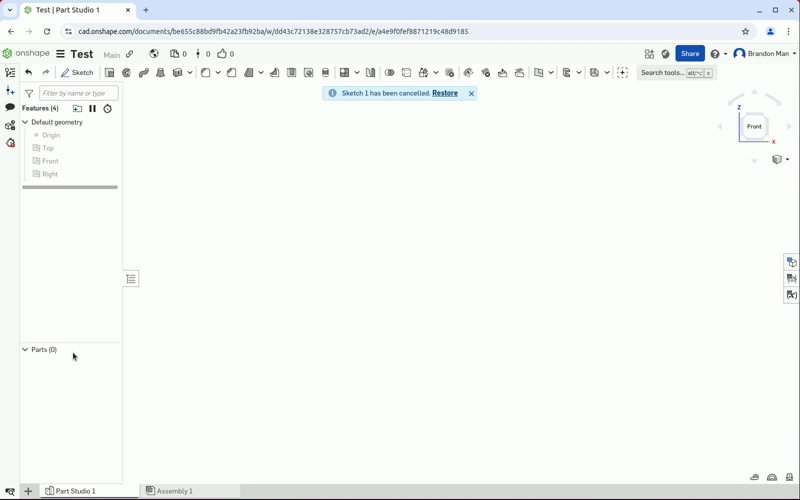
key_up(shift)
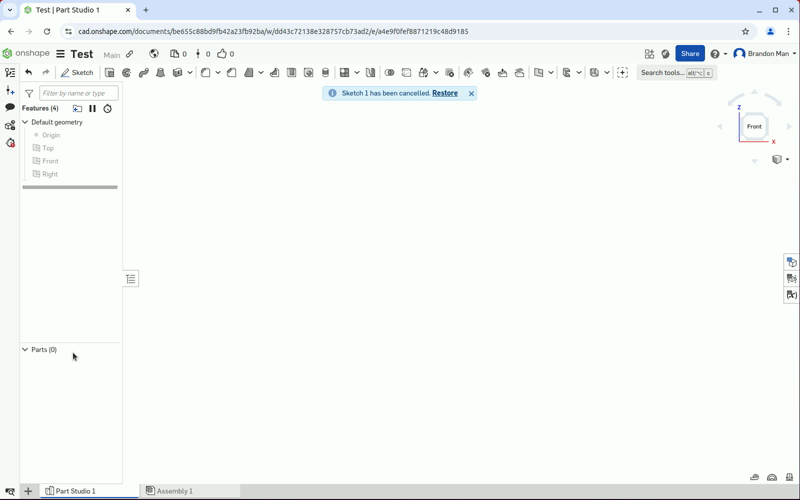
mouse_move(73, 352)
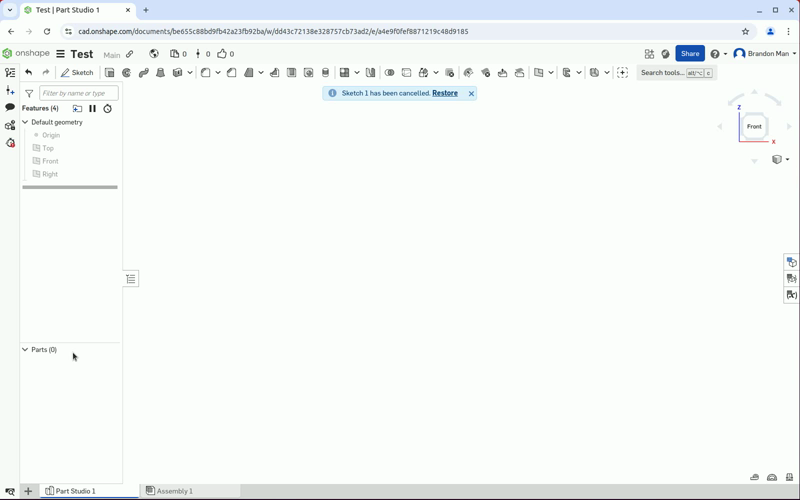
key(shift+y)
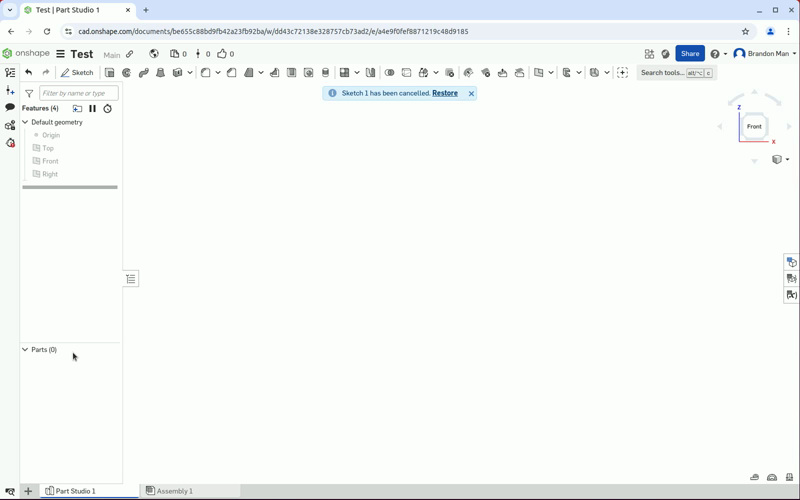
key(shift+s)
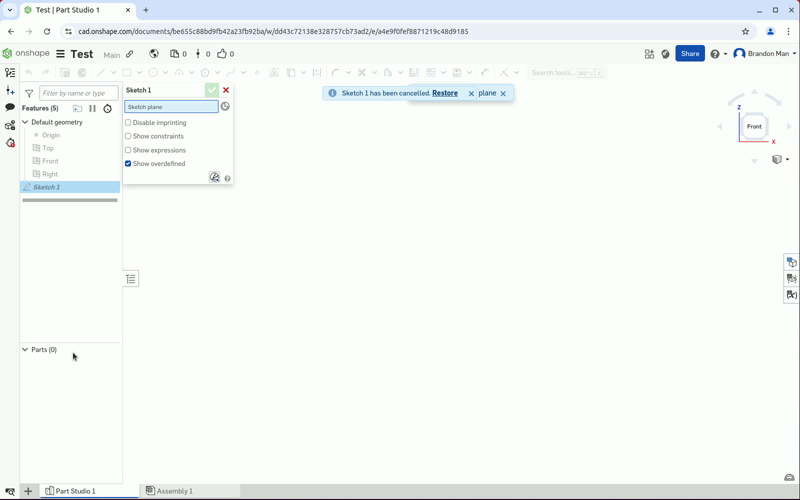
mouse_move(73, 163)
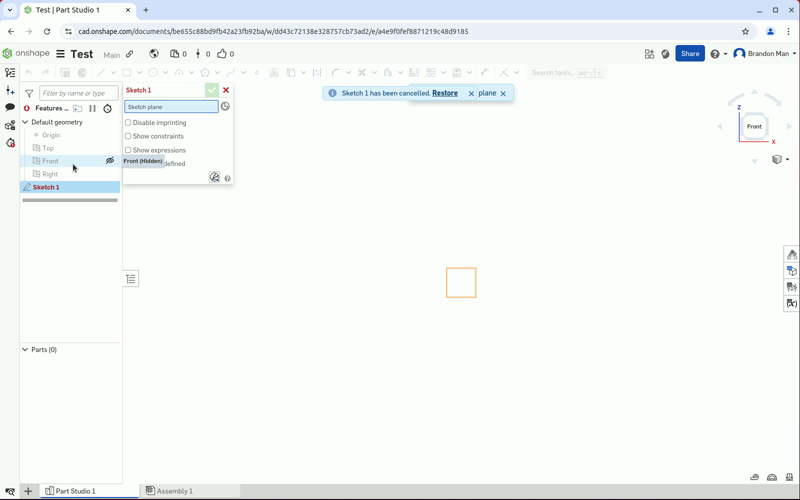
click(73, 163)
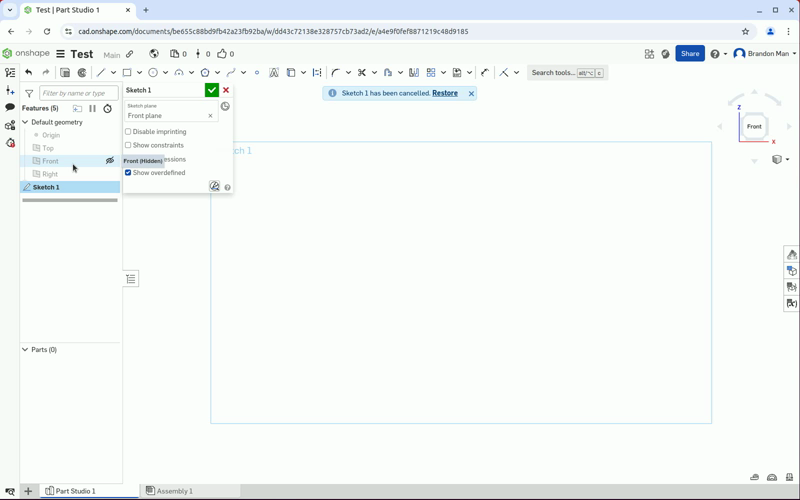
mouse_move(73, 352)
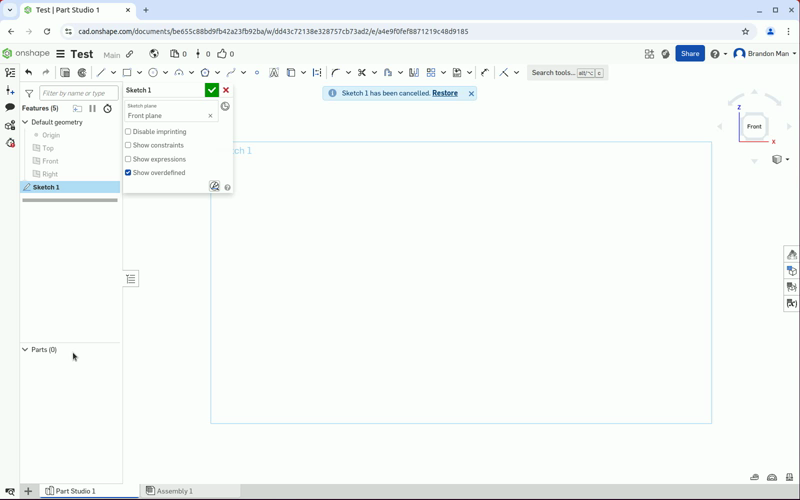
key(y)
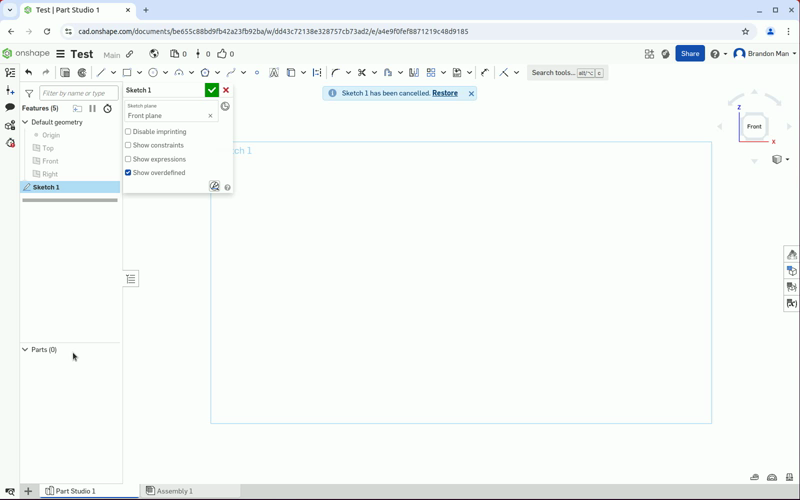
key(l)
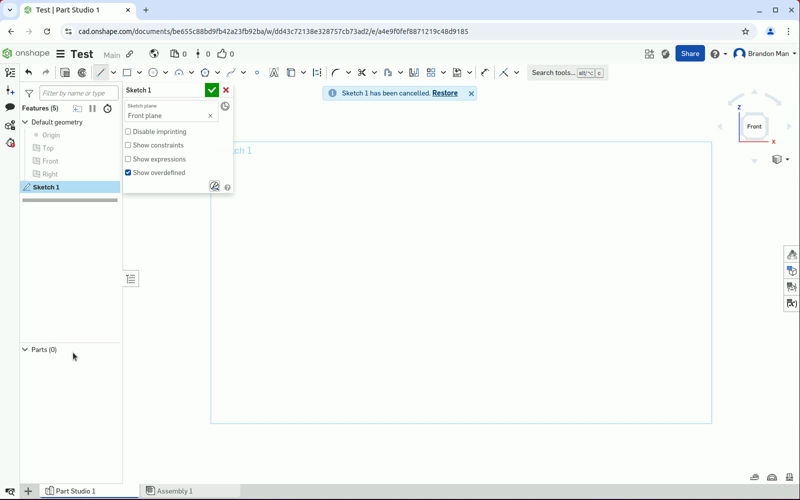
key_down(shift)
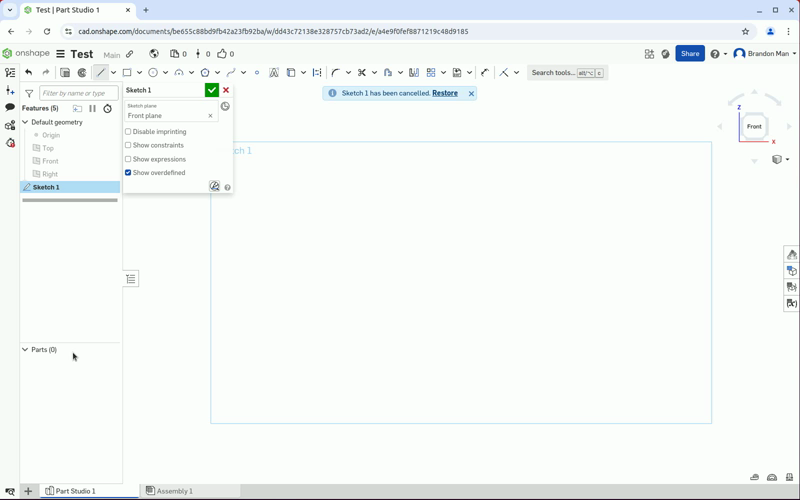
mouse_move(460, 282)
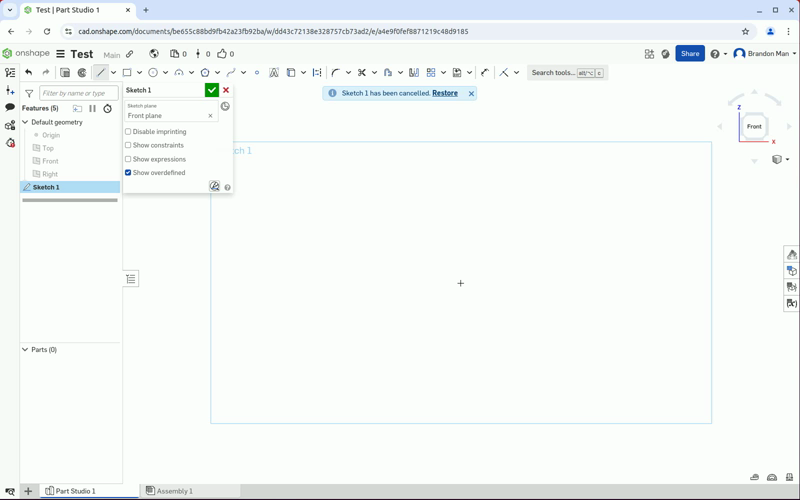
click(460, 282)
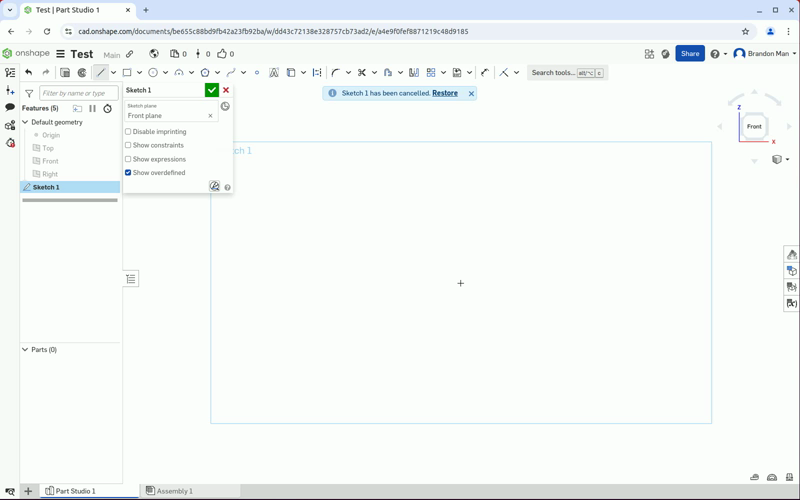
key_up(shift)
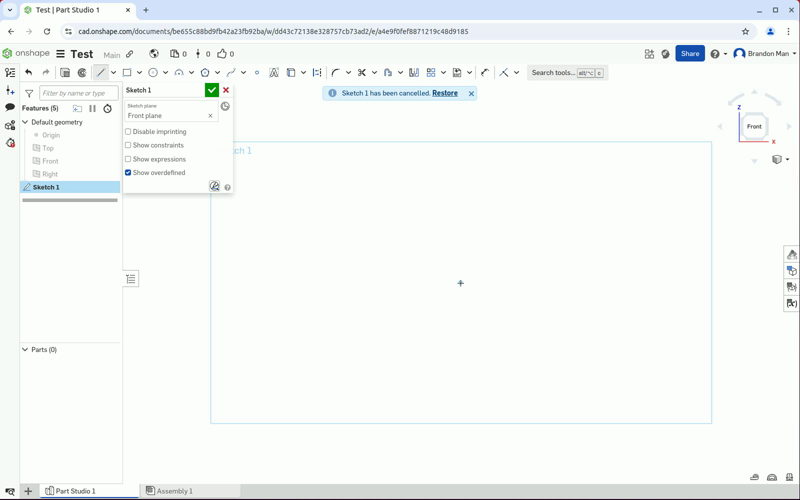
key_down(shift)
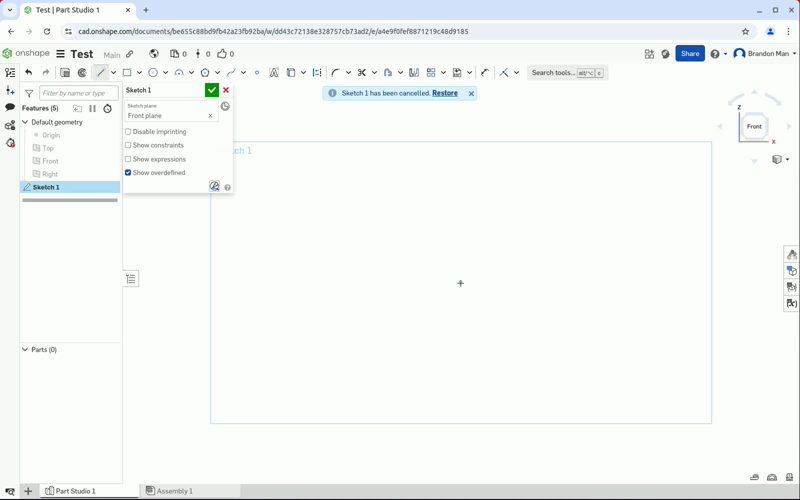
mouse_move(573, 282)
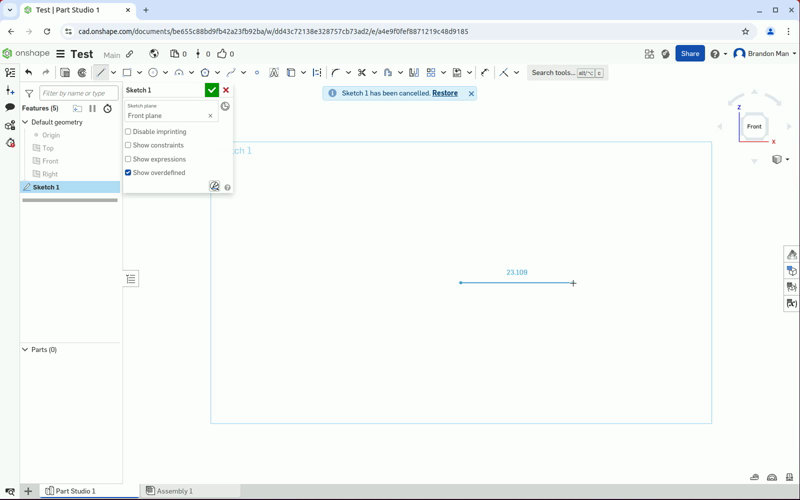
click(573, 282)
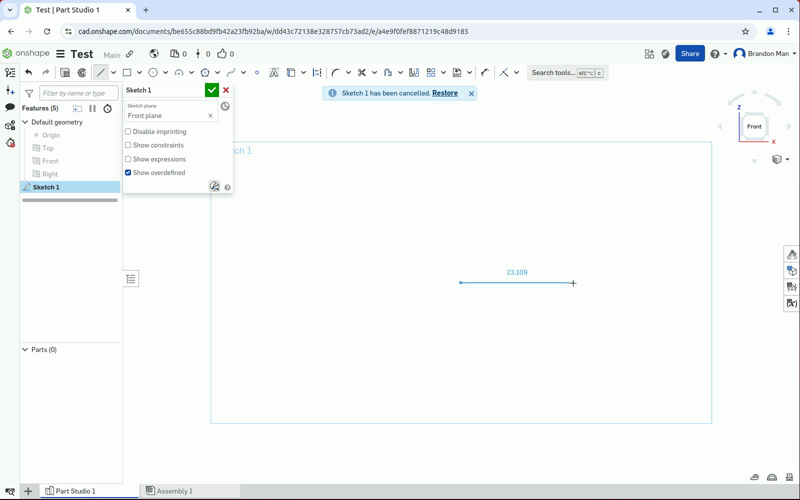
key_up(shift)
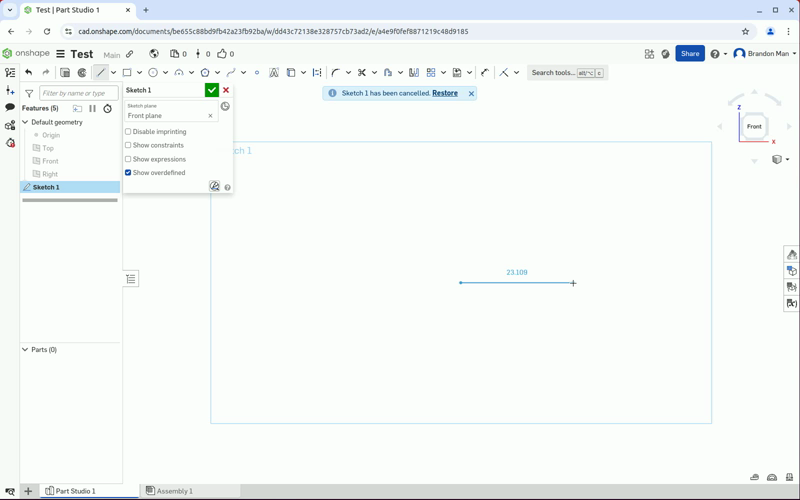
key_down(shift)
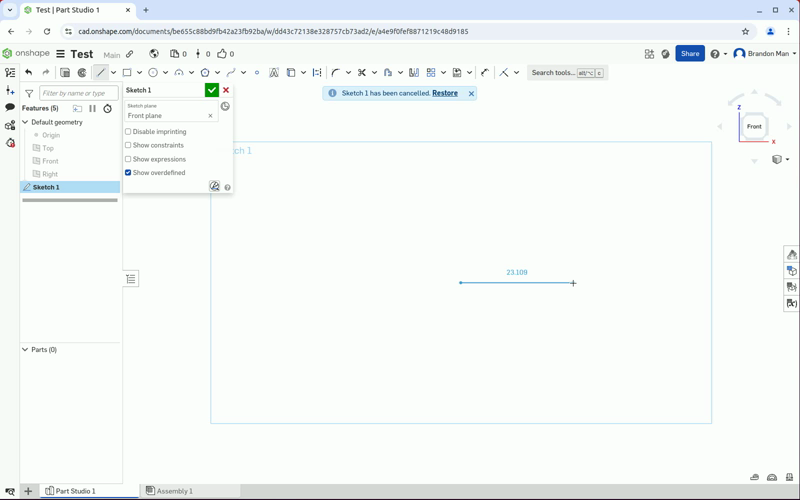
mouse_move(589, 282)
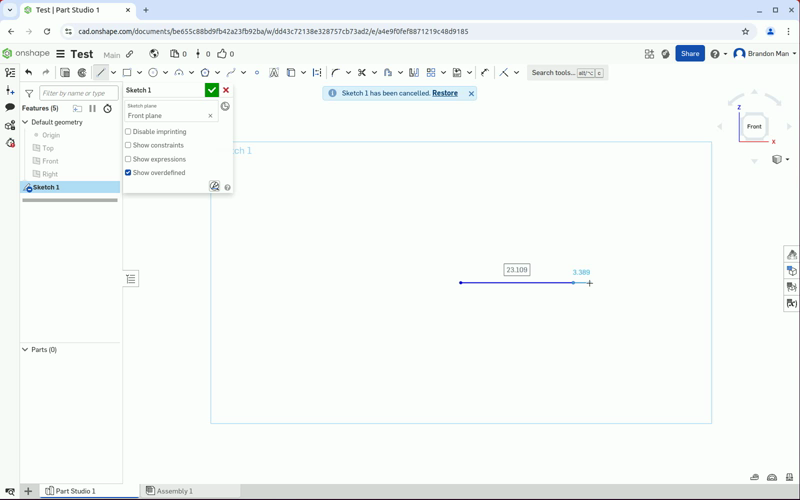
mouse_move(573, 245)
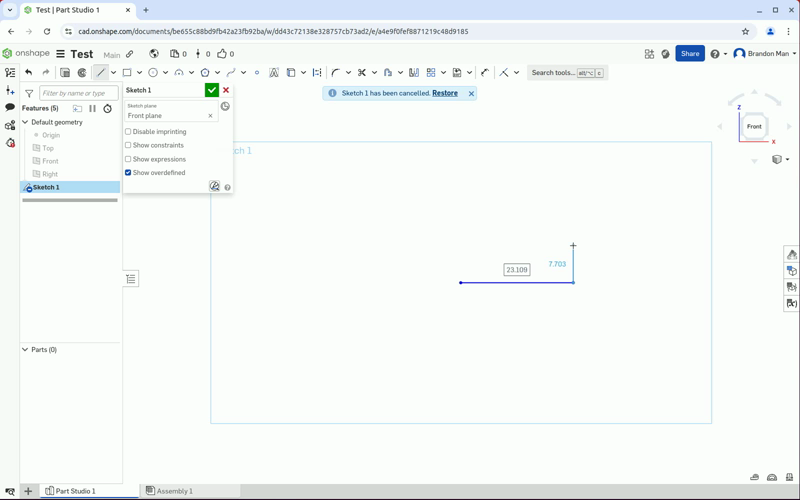
click(573, 245)
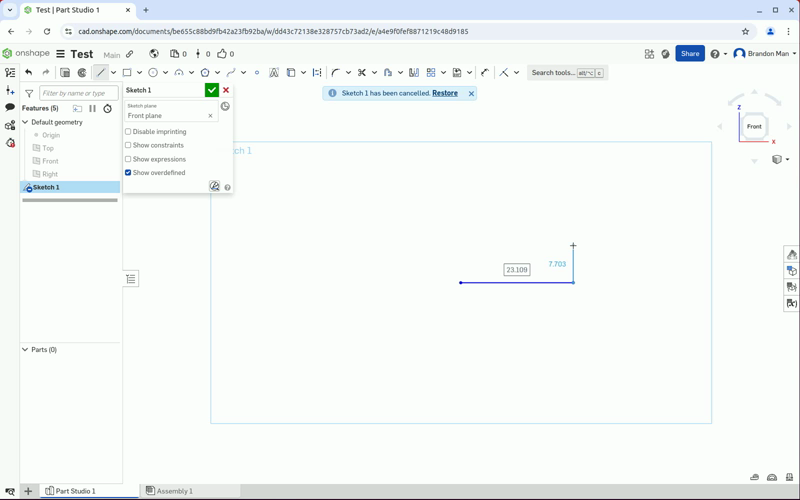
key_up(shift)
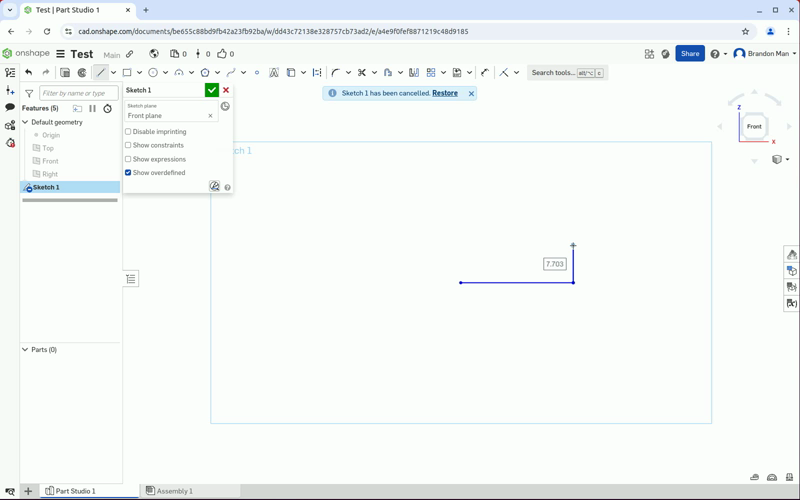
key_down(shift)
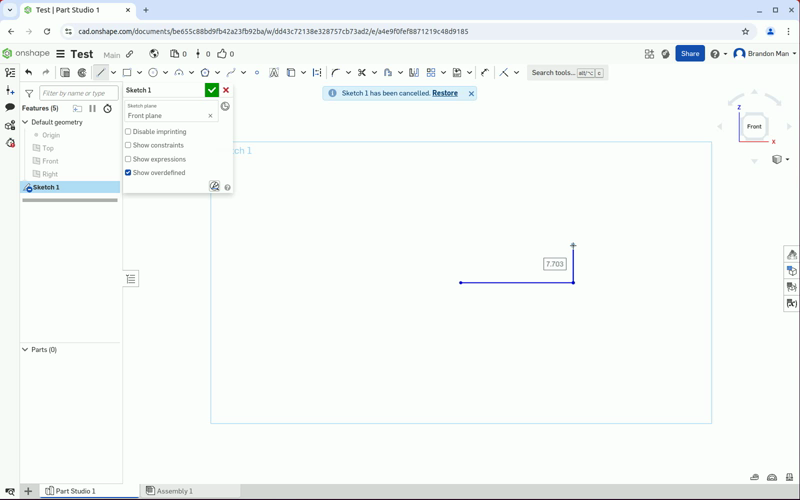
mouse_move(460, 245)
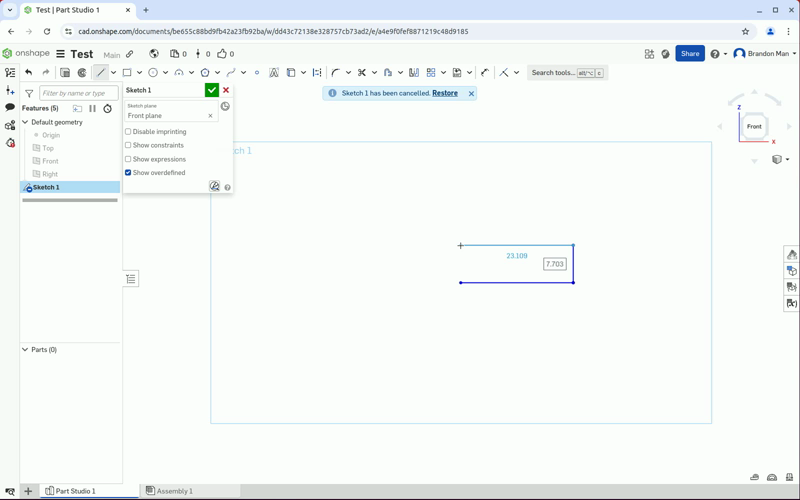
click(460, 245)
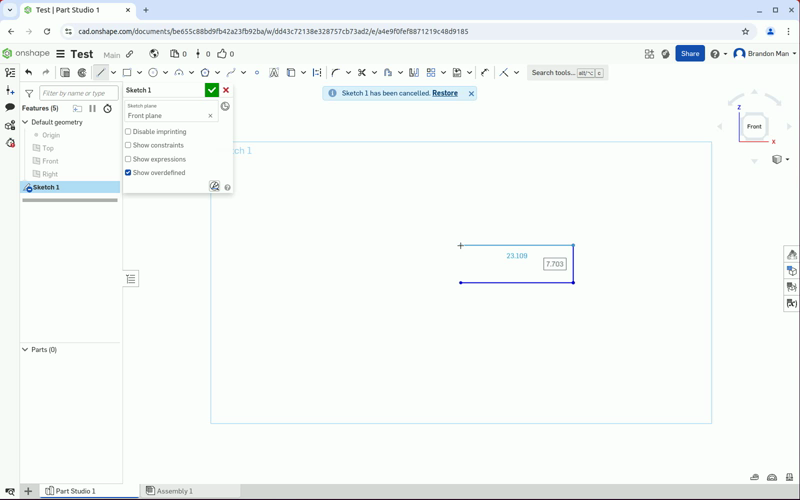
key_up(shift)
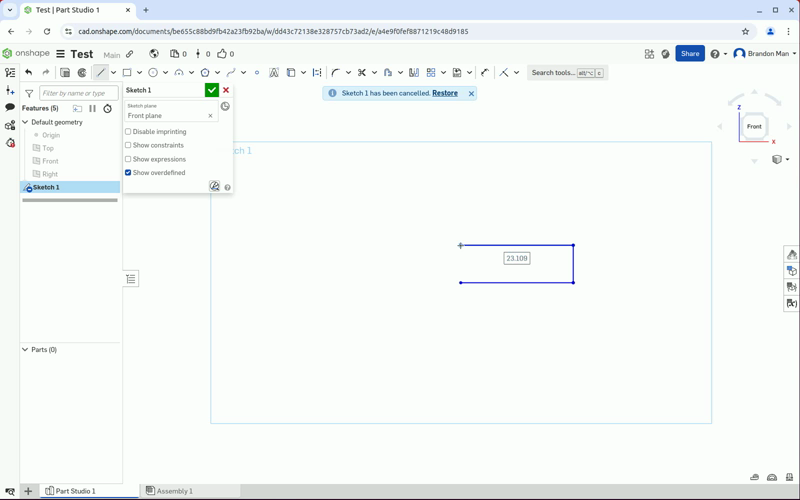
mouse_move(490, 245)
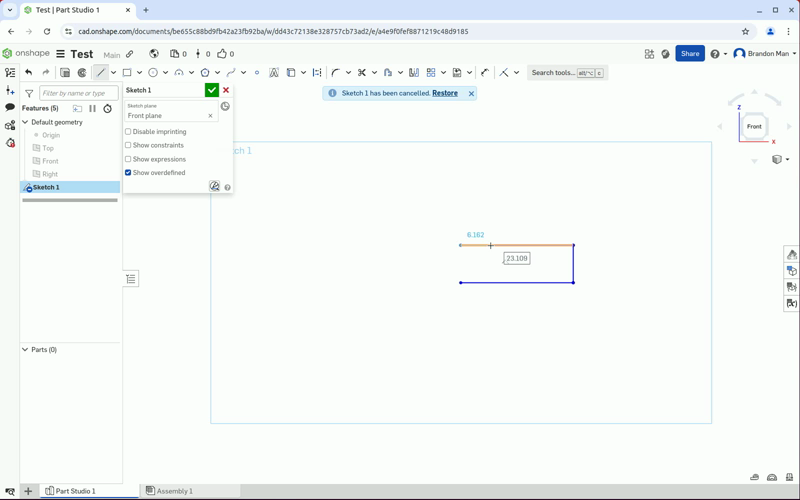
key_down(shift)
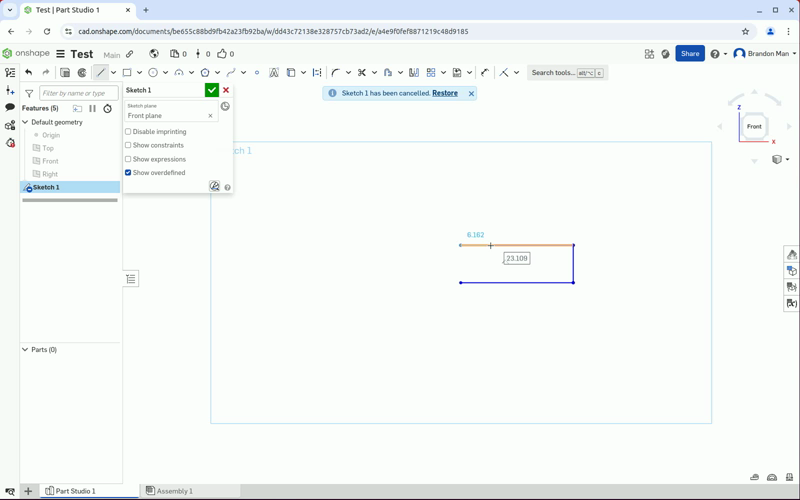
mouse_move(460, 282)
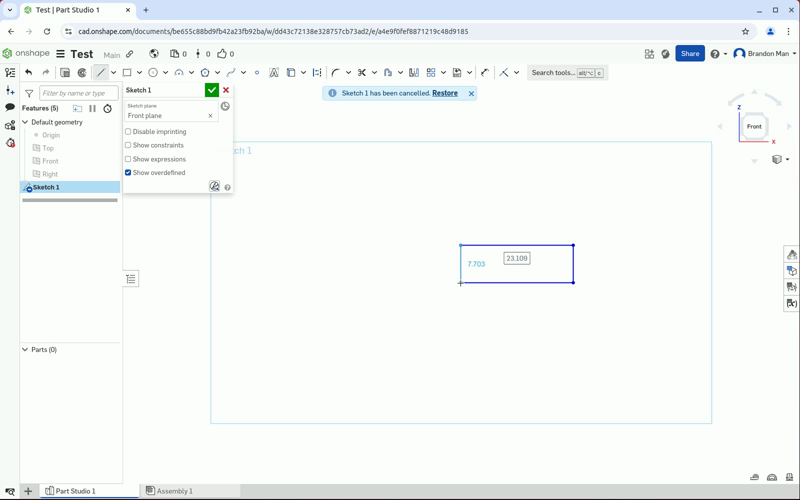
key_up(shift)
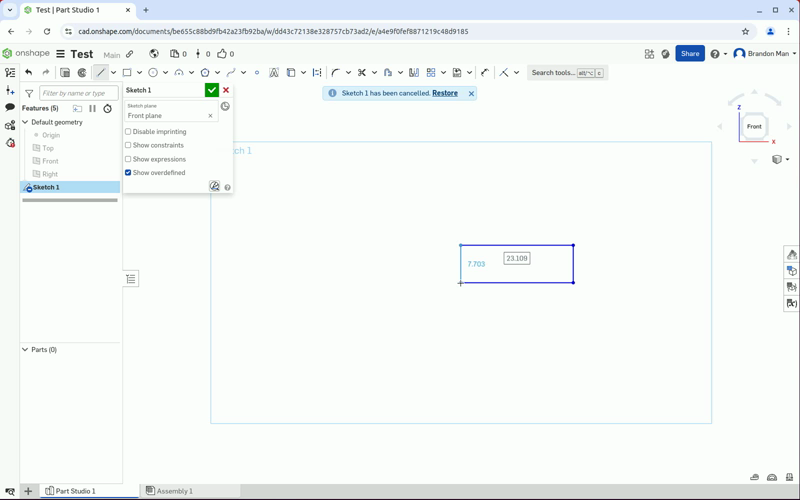
click(460, 282)
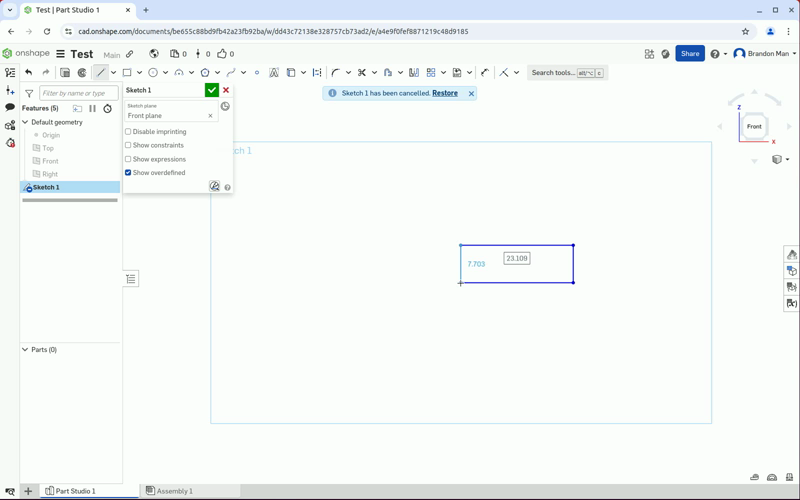
key(esc)
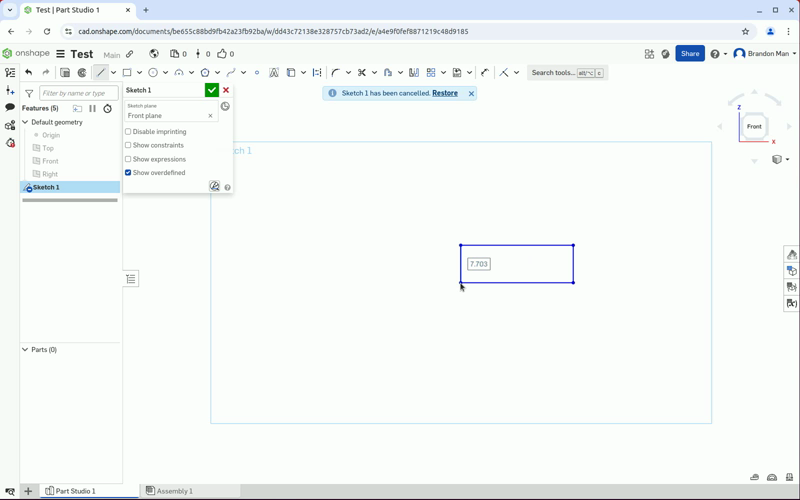
mouse_move(533, 261)
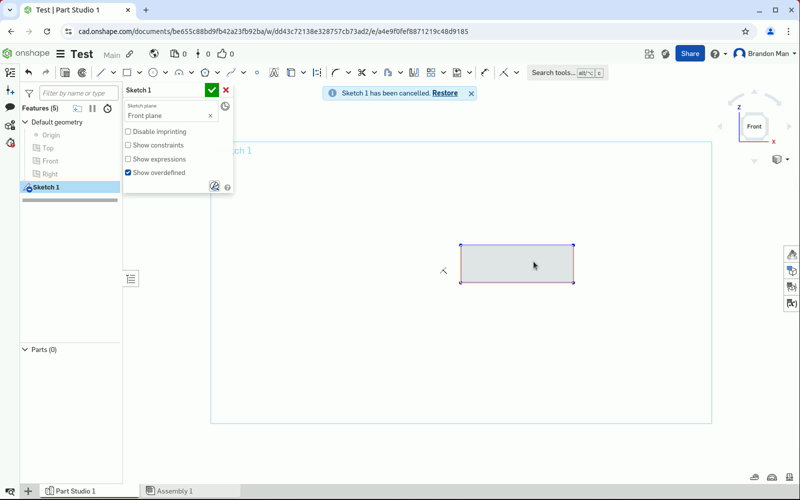
click(533, 261)
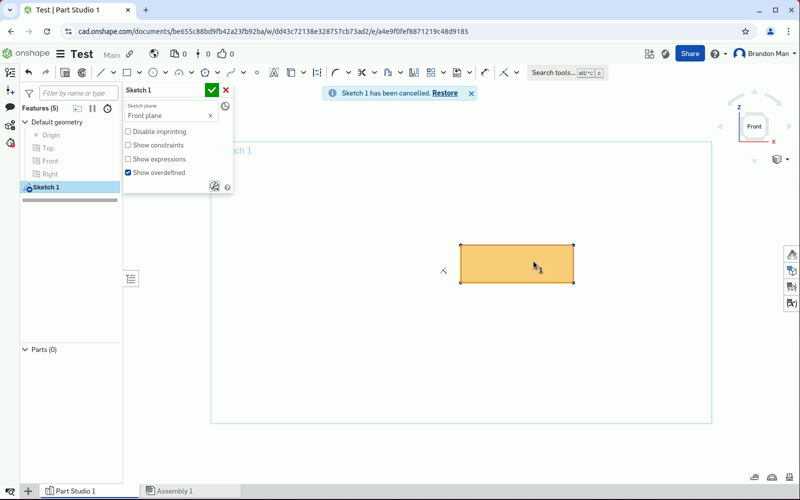
mouse_move(73, 352)
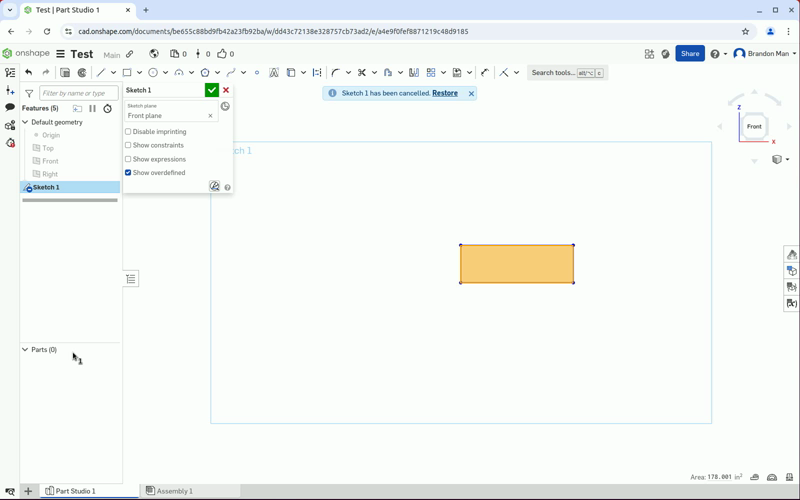
key(shift+y)
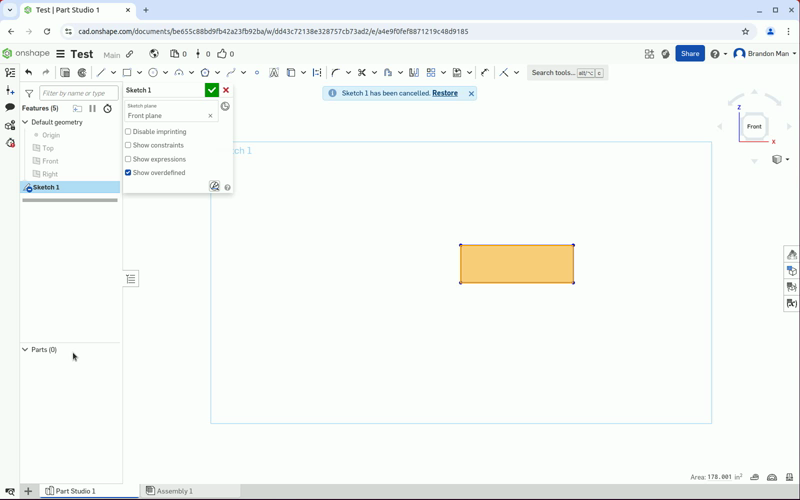
key(shift+e)
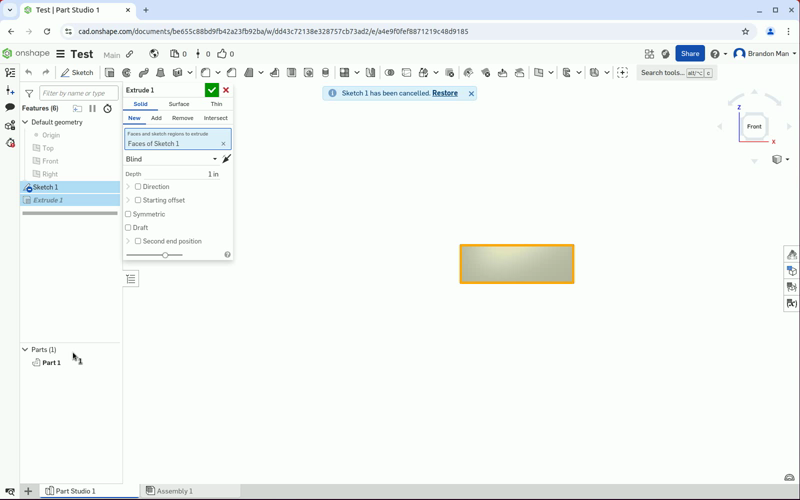
mouse_move(143, 106)
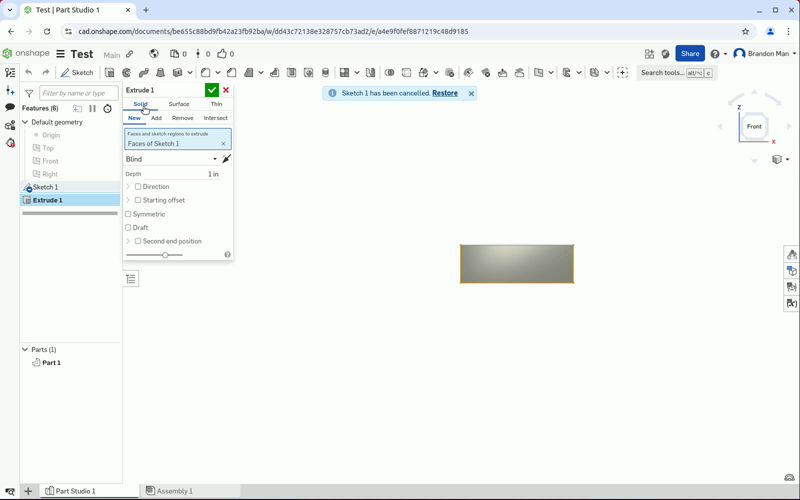
click(143, 106)
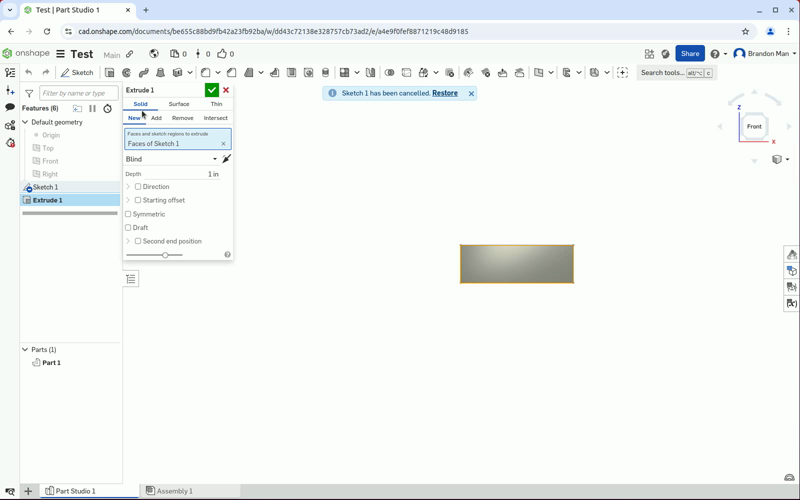
mouse_move(137, 120)
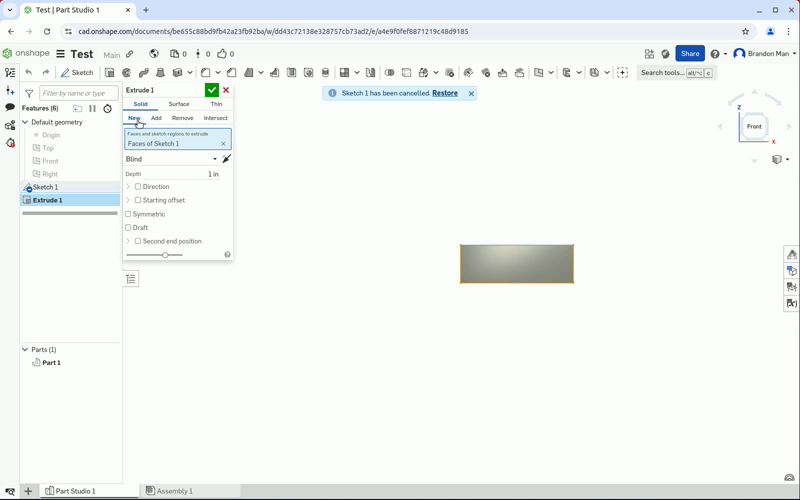
click(137, 120)
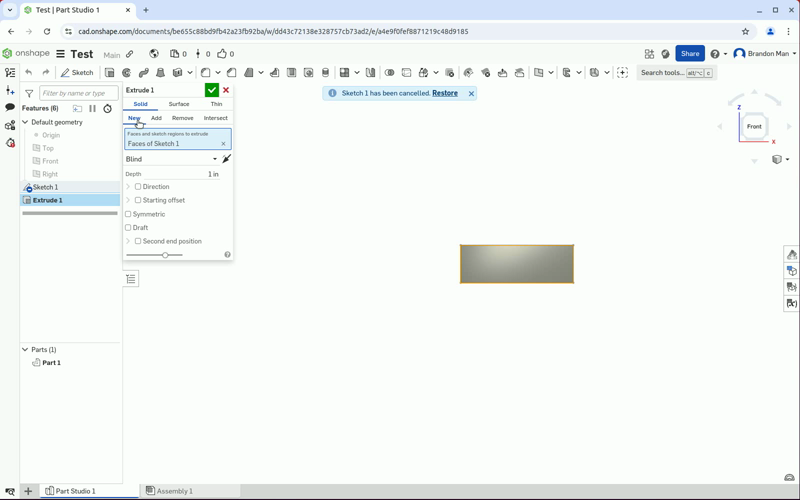
key(tab, 4)
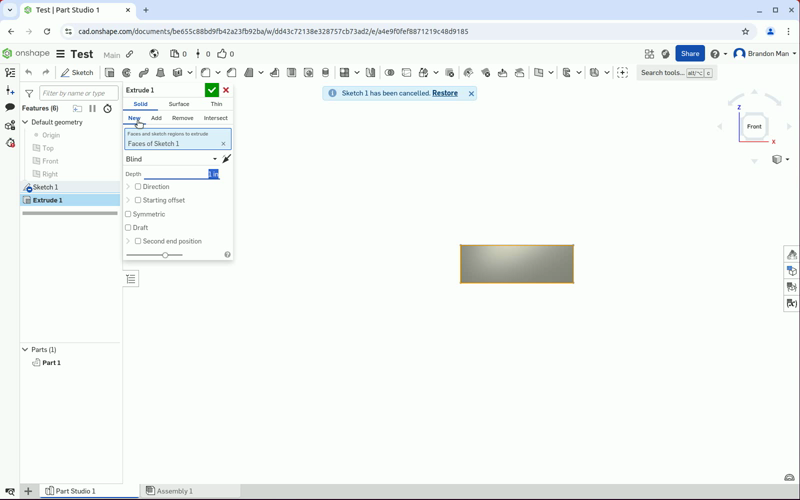
text(11.554)
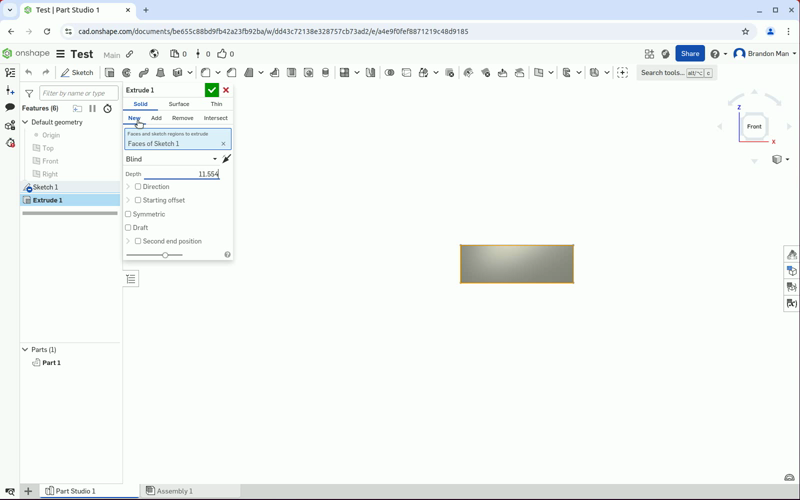
key(tab, 3)
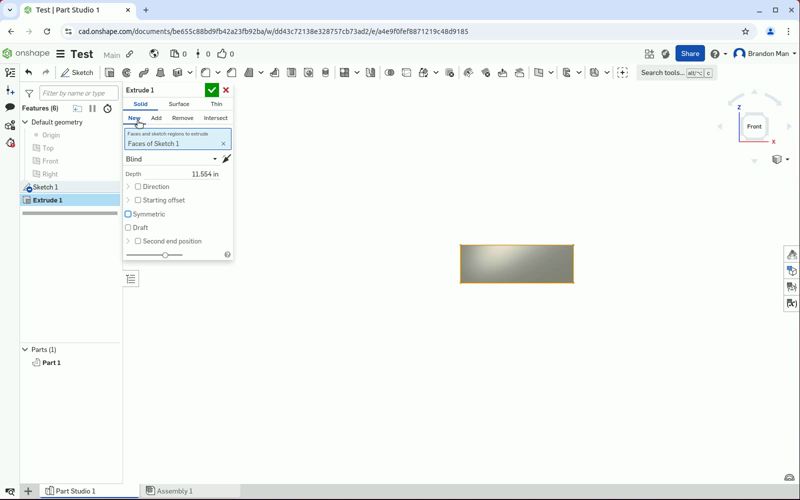
key(space)
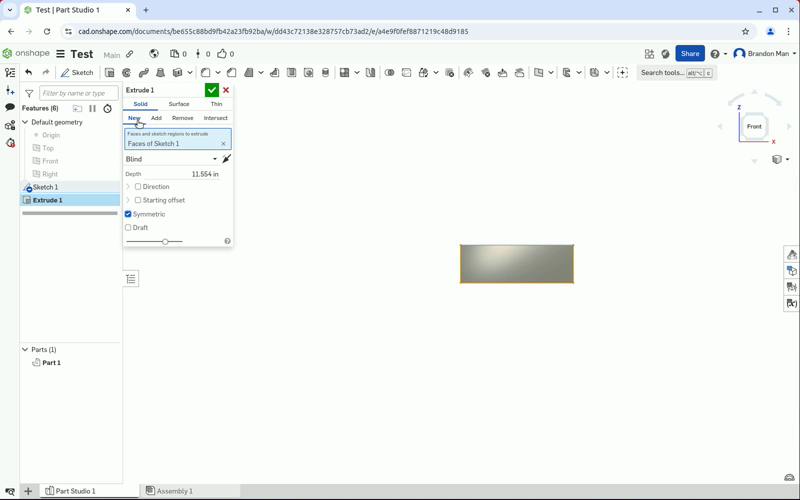
key(enter)
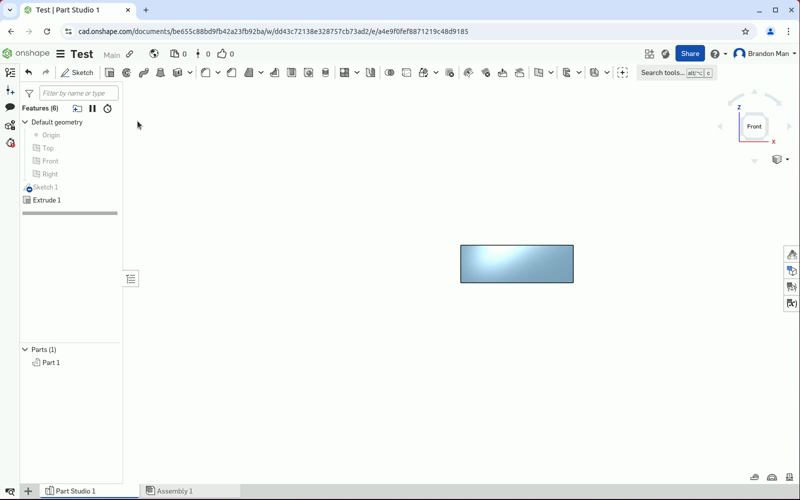
key(shift+h)
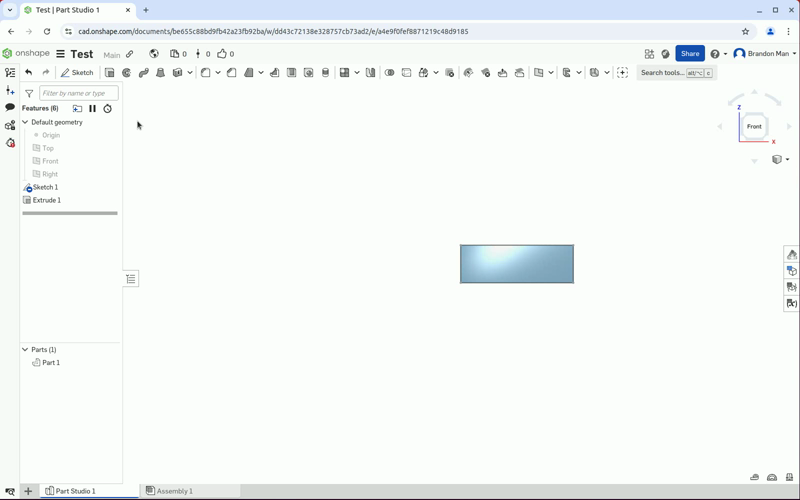
key(shift+h)
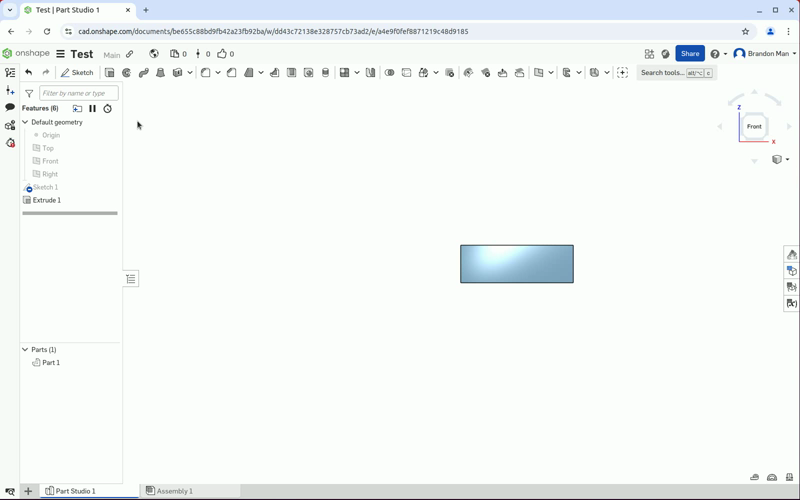
mouse_move(73, 189)
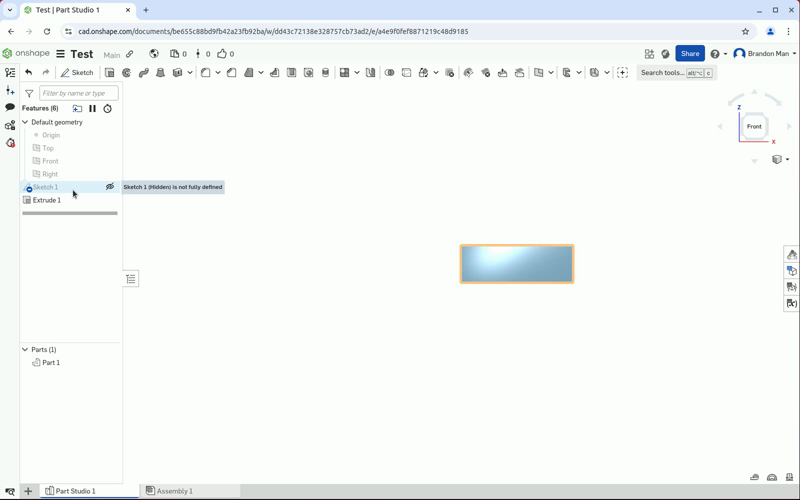
click(73, 189)
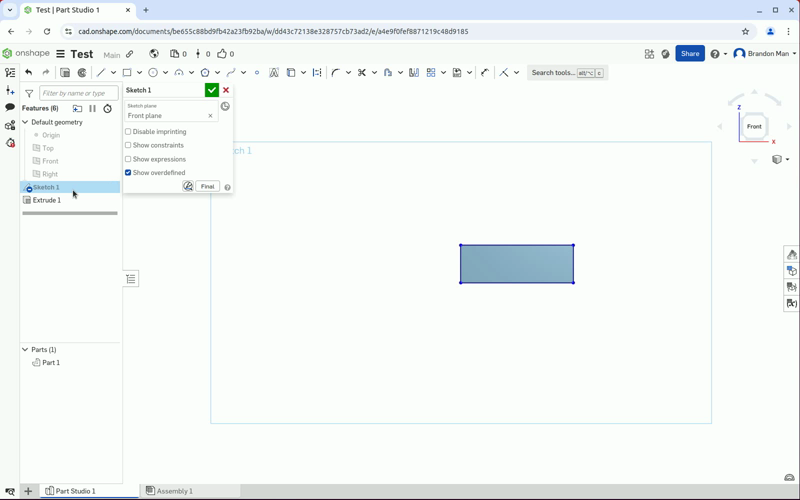
mouse_move(229, 92)
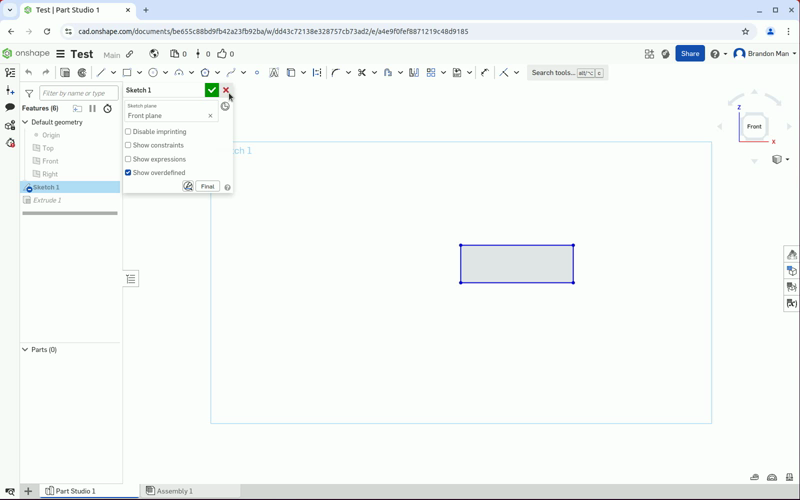
click(229, 92)
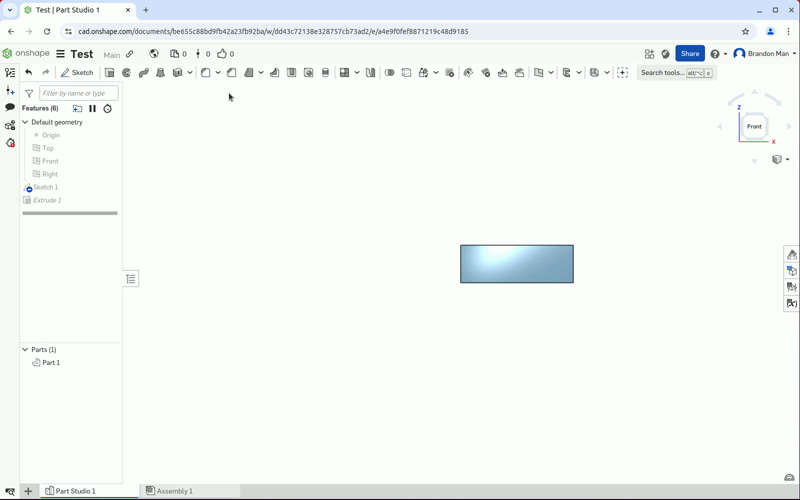
mouse_move(73, 352)
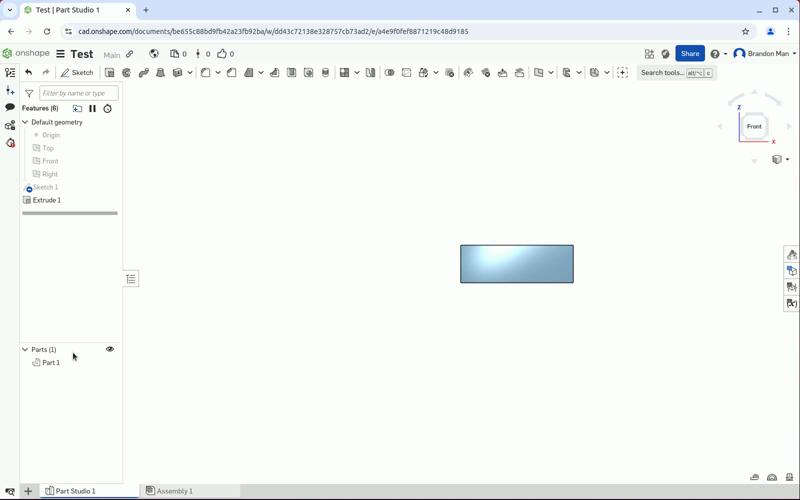
key(y)
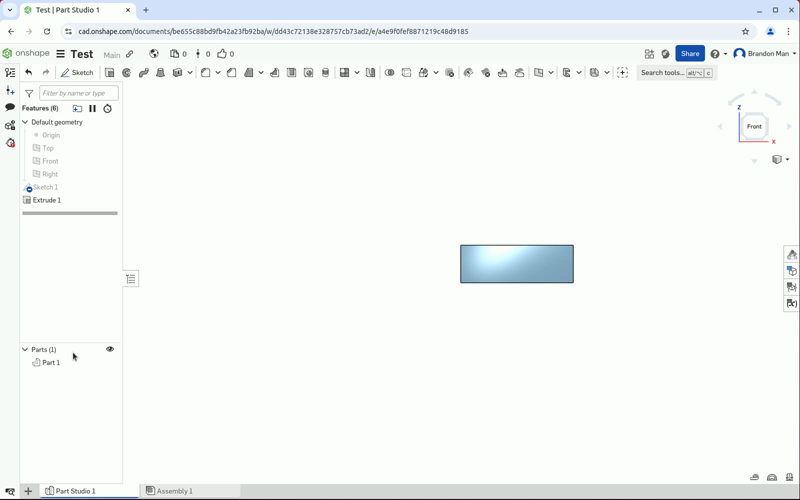
key(shift+p)
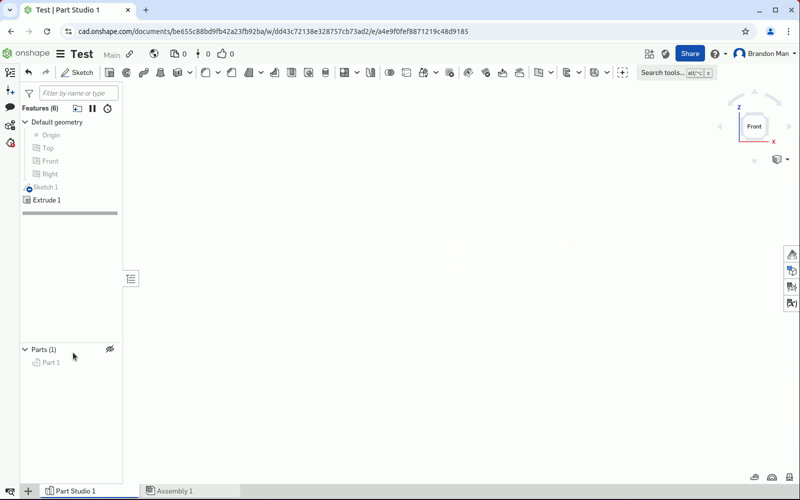
key(space)
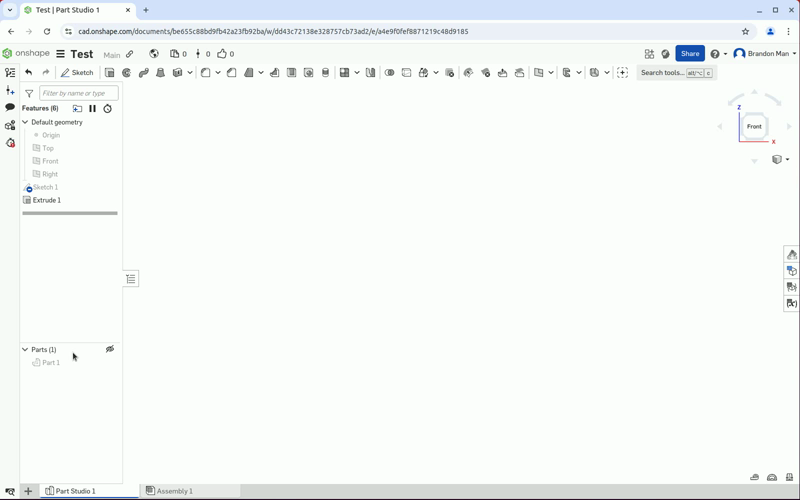
key_down(shift)
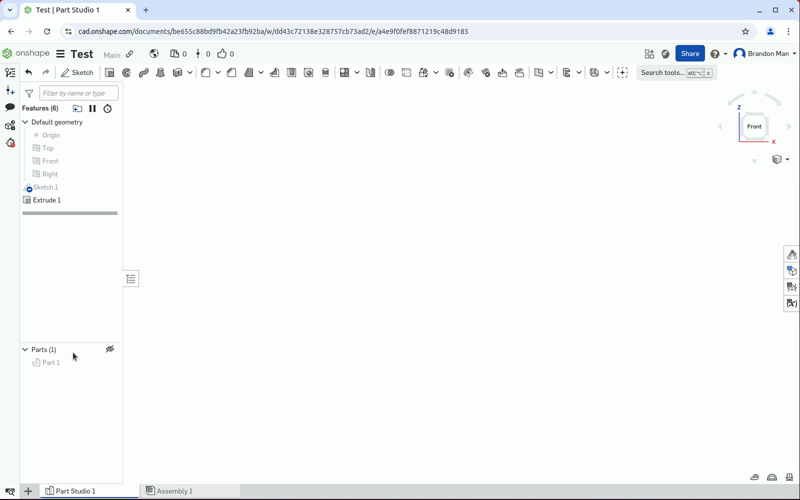
key(left)
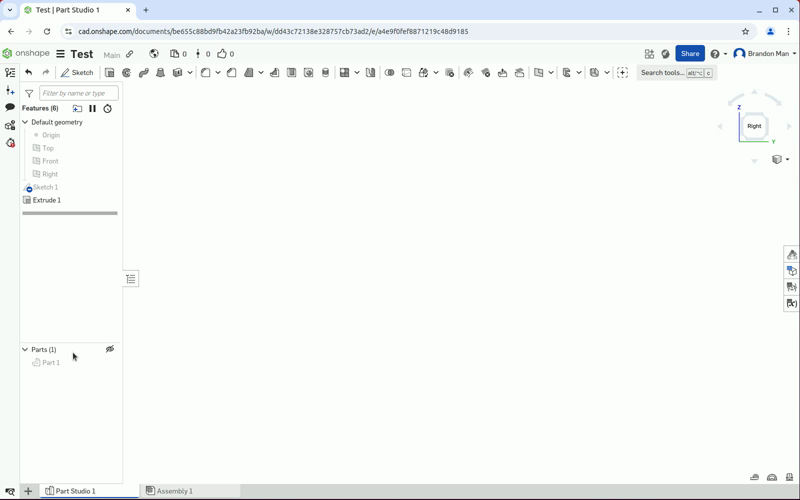
key_up(shift)
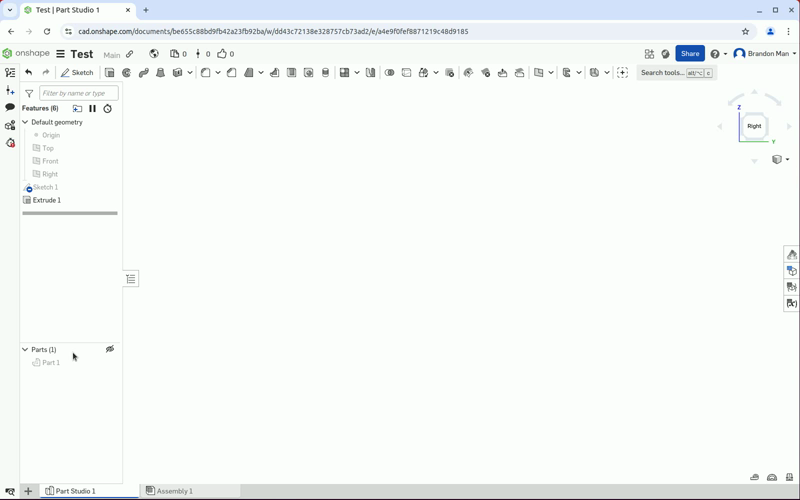
mouse_move(73, 352)
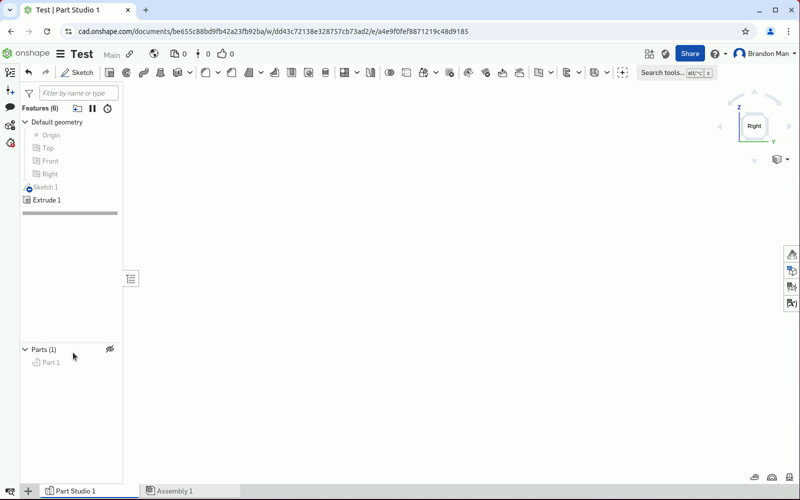
key(shift+y)
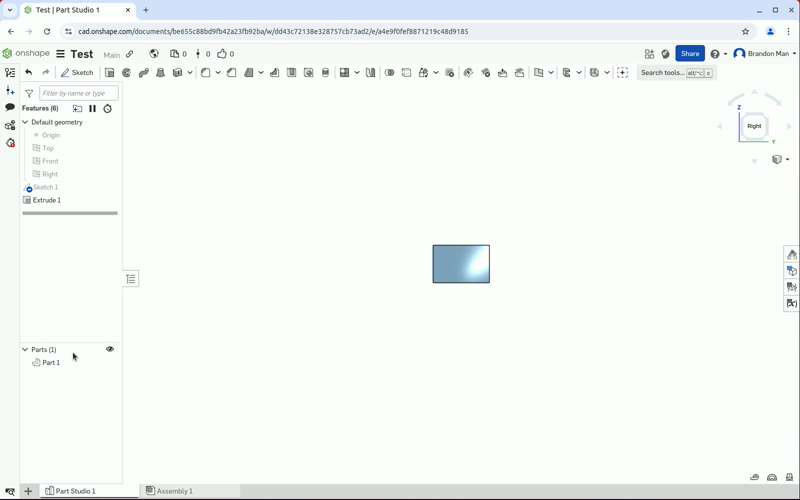
mouse_move(541, 75)
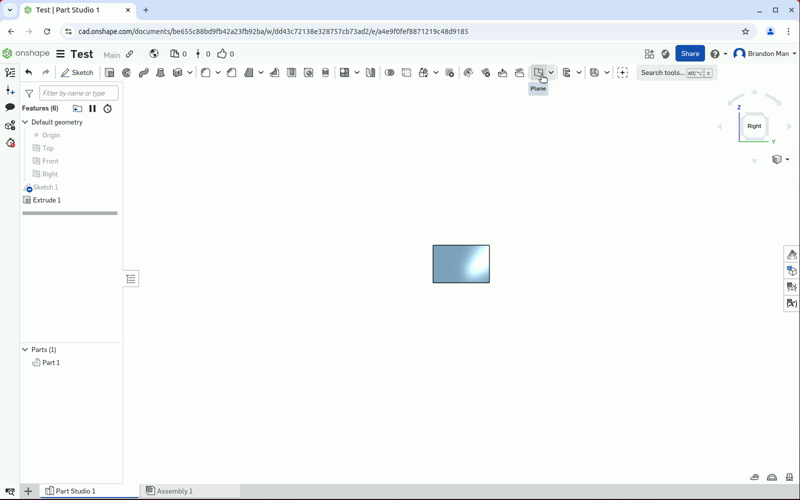
click(541, 75)
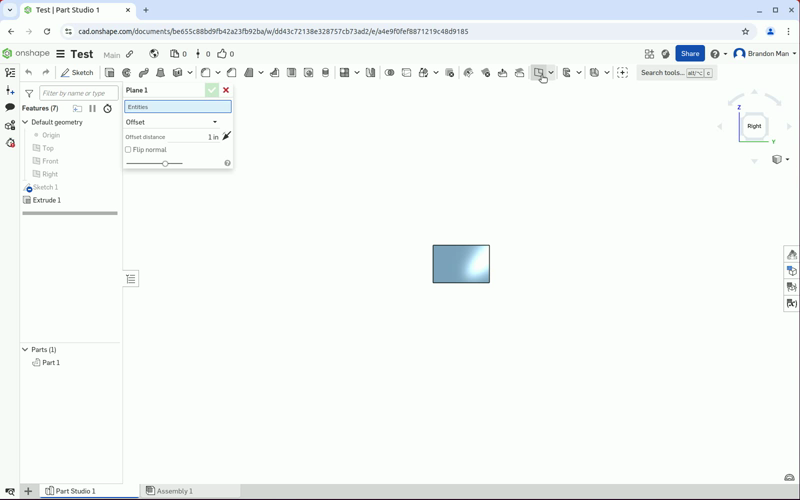
mouse_move(73, 176)
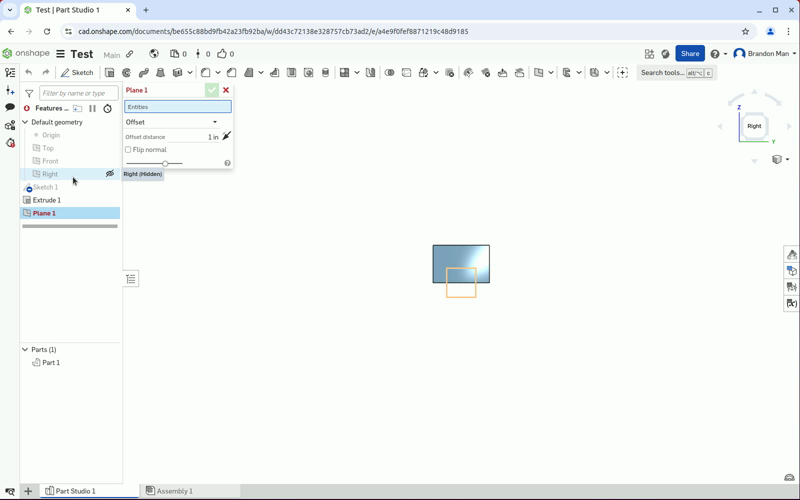
click(73, 176)
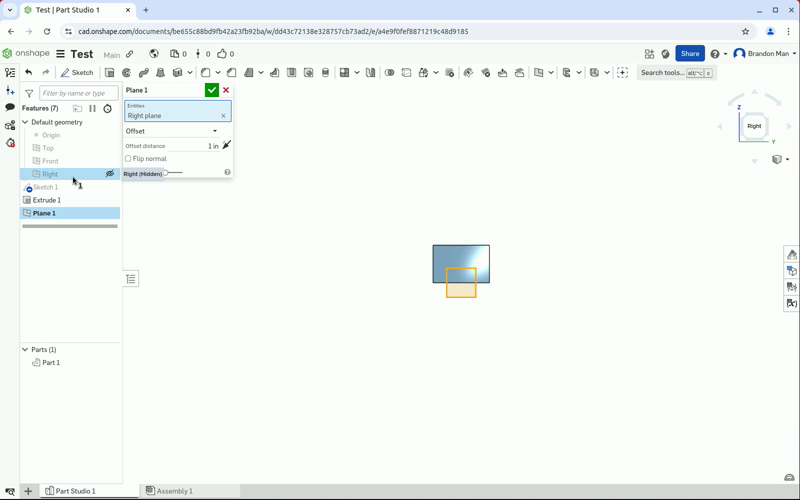
key(tab, 2)
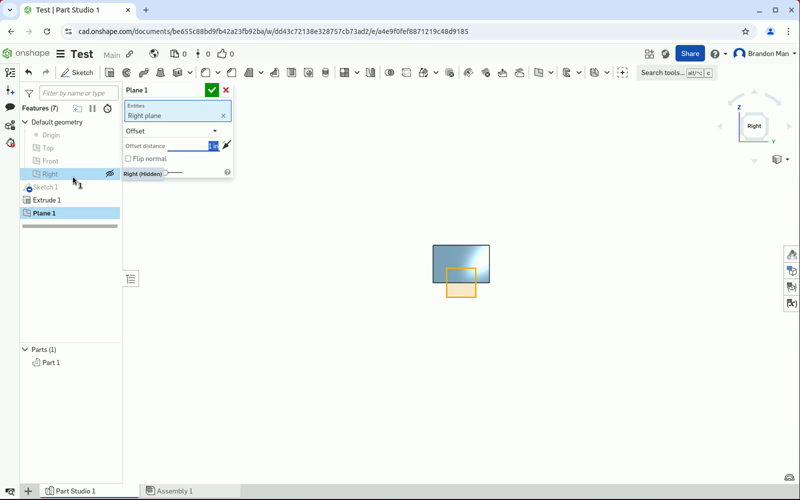
text(23.108)
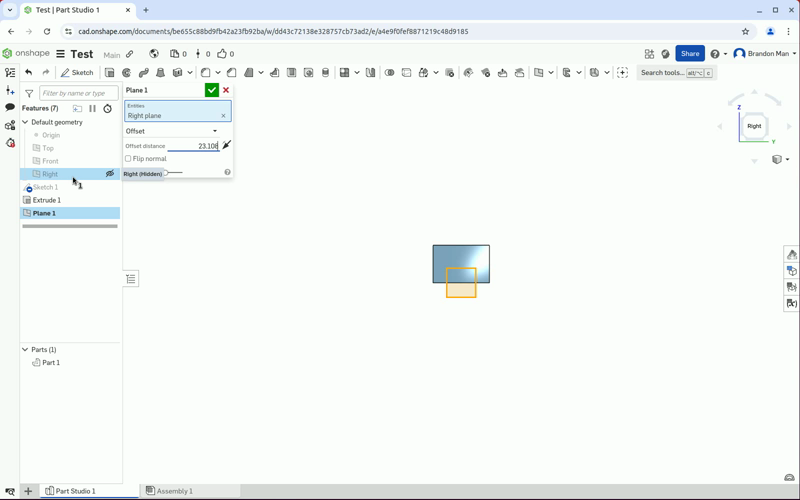
key(enter, 2)
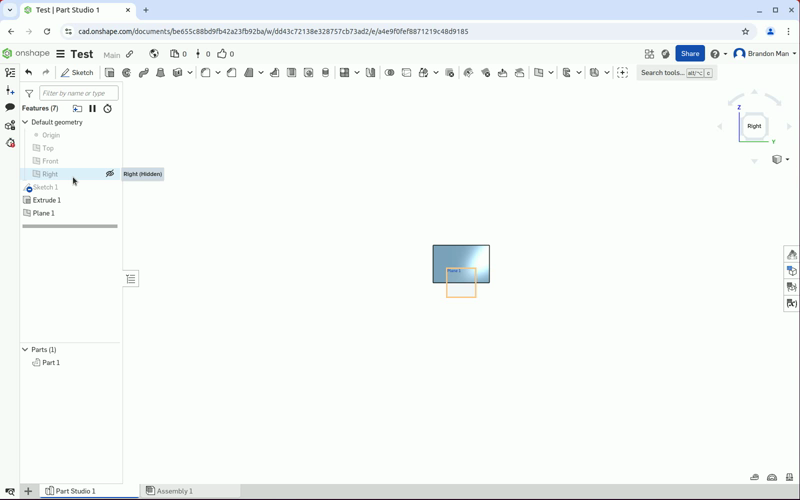
key(shift+s)
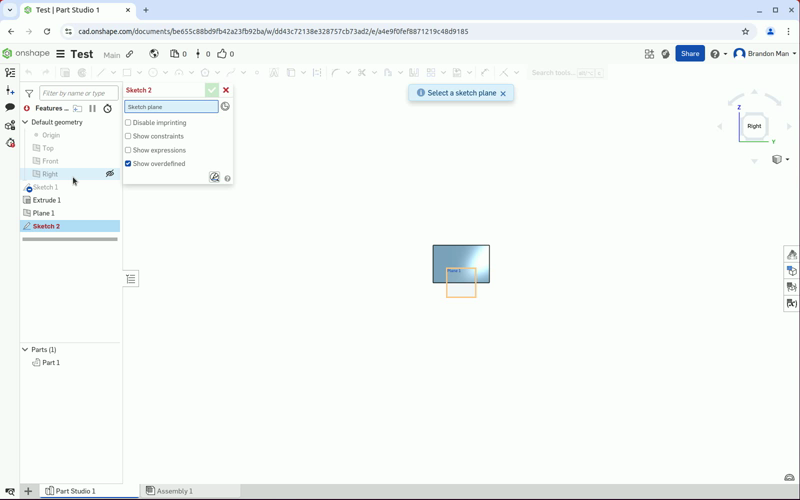
mouse_move(73, 215)
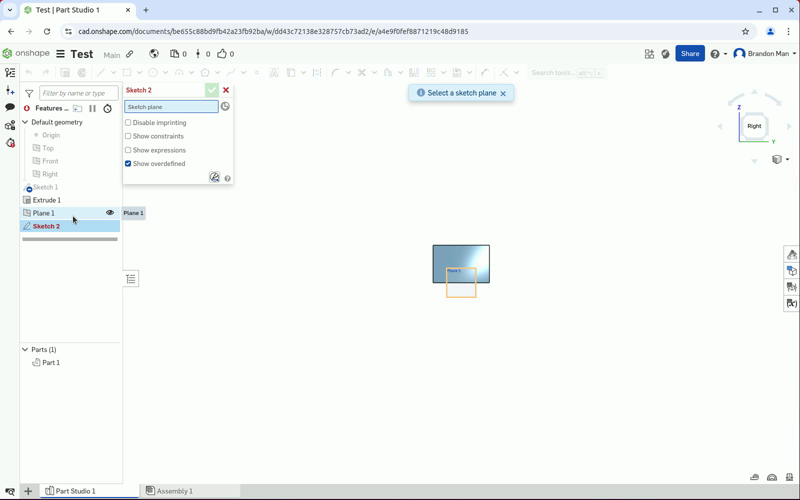
click(73, 215)
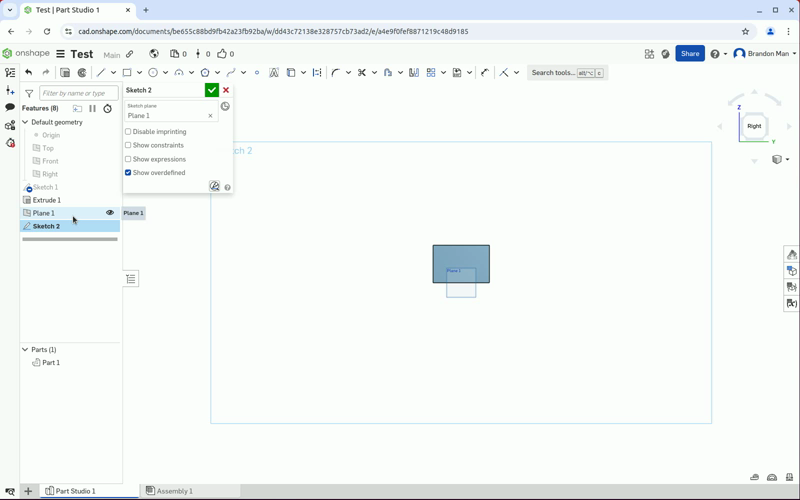
mouse_move(73, 352)
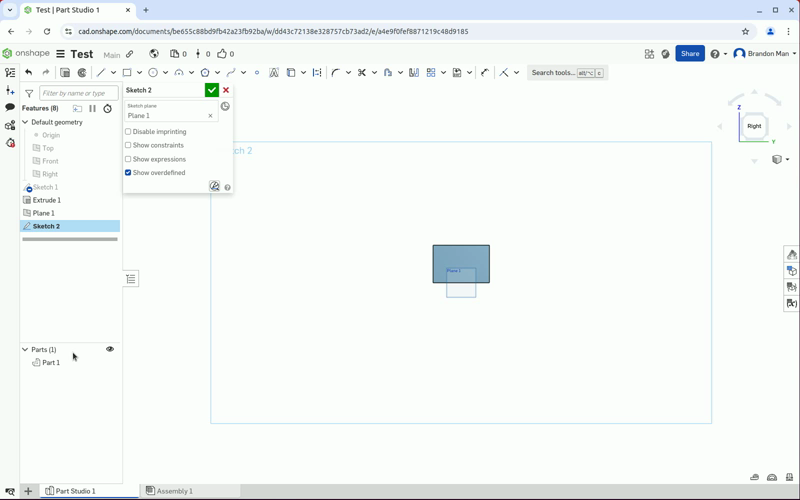
key(y)
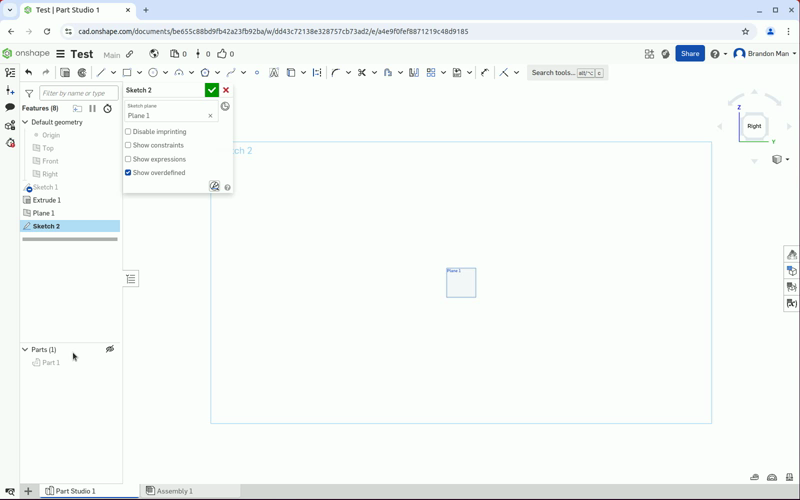
key(l)
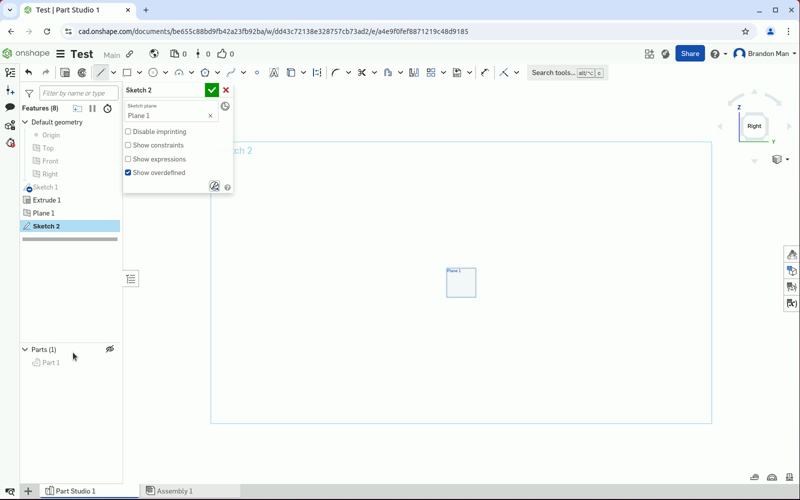
key_down(shift)
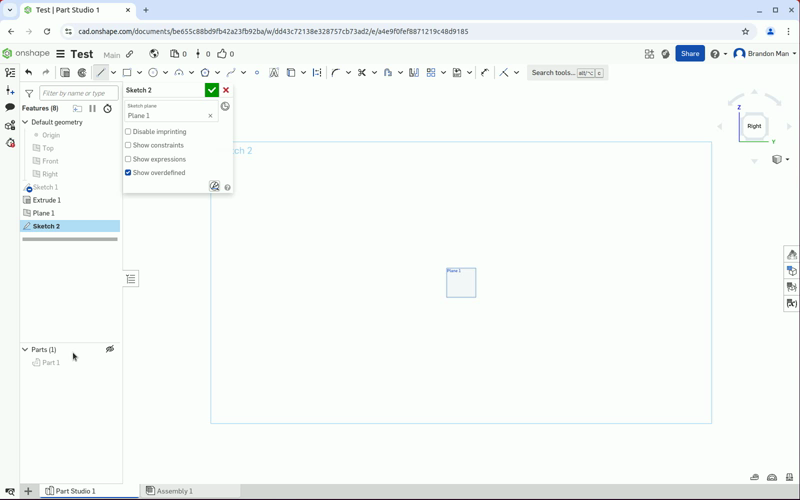
mouse_move(432, 264)
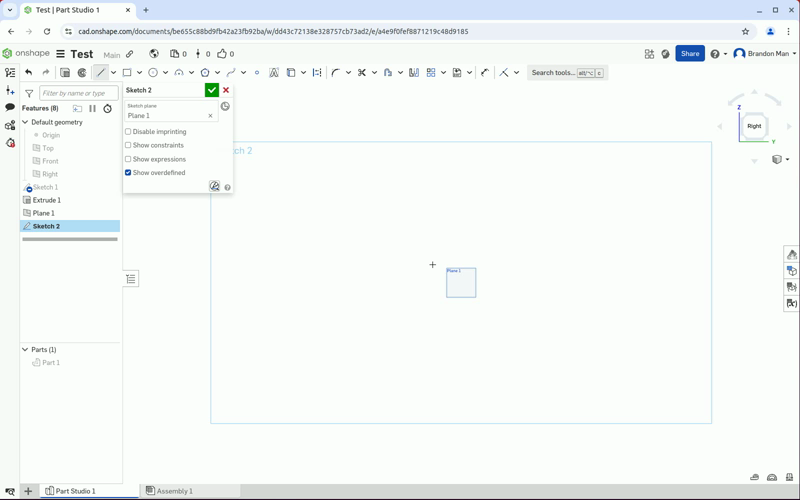
click(432, 264)
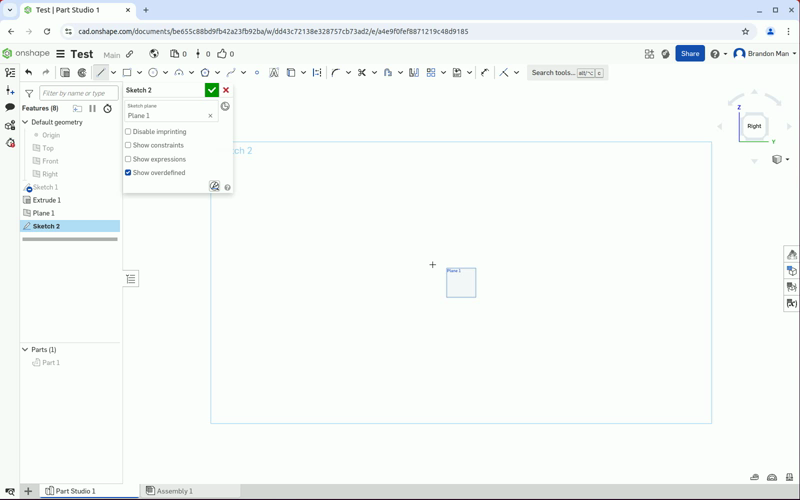
key_up(shift)
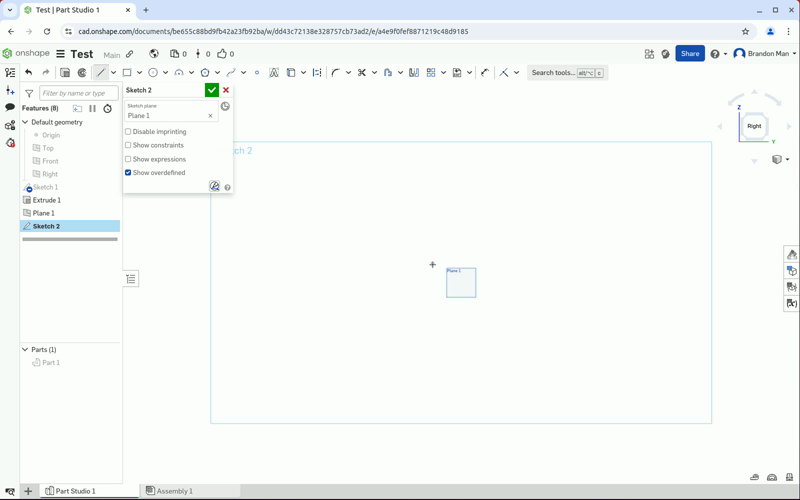
key_down(shift)
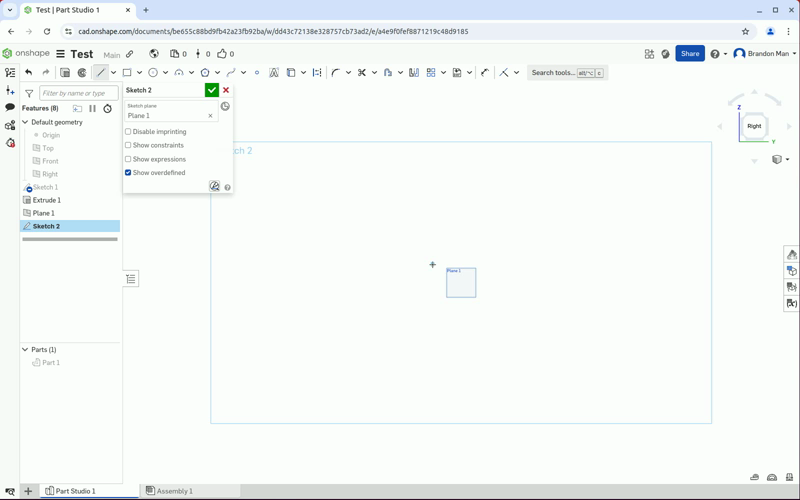
mouse_move(462, 264)
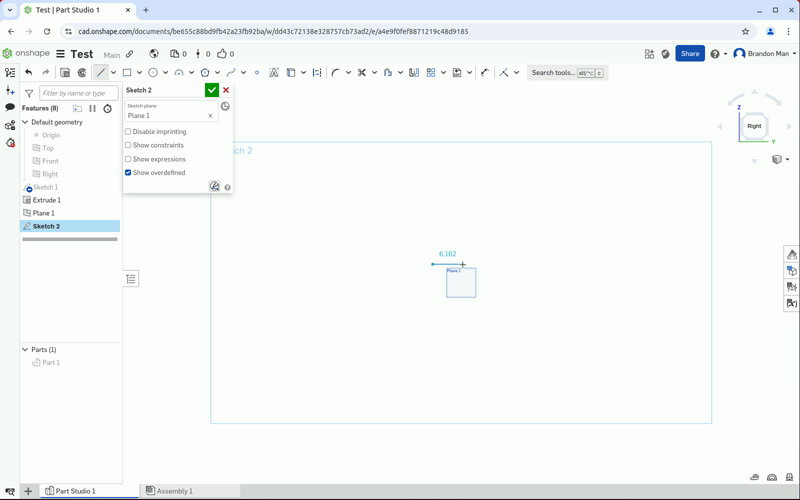
mouse_move(452, 264)
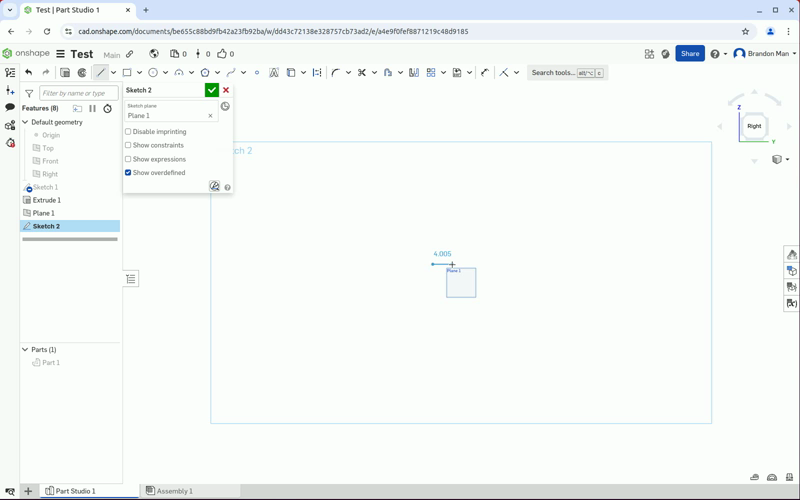
click(452, 264)
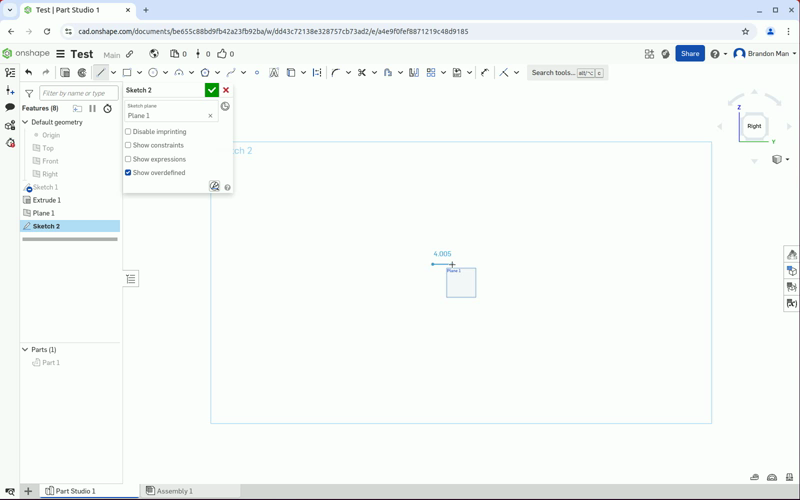
key_up(shift)
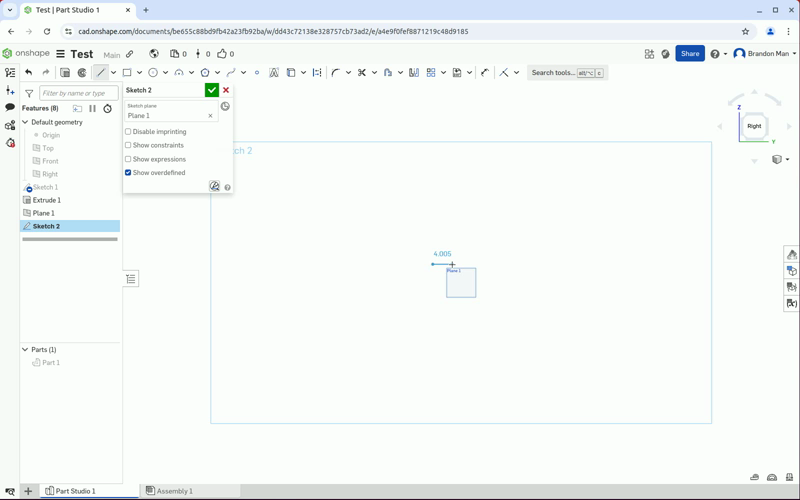
key_down(shift)
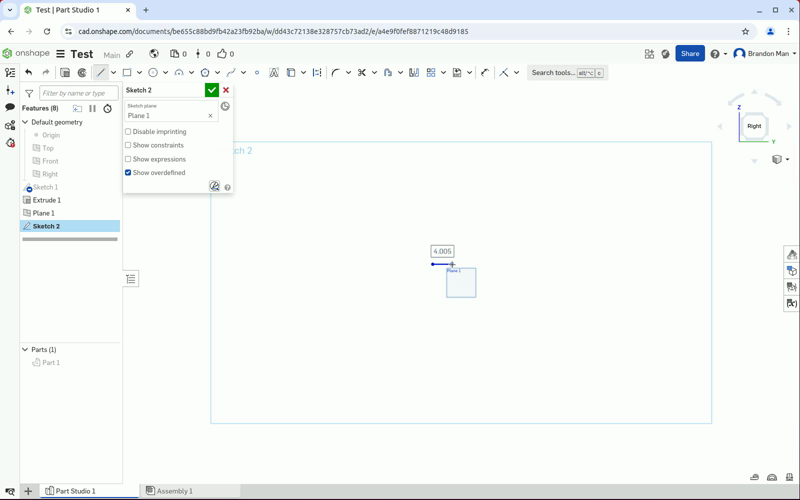
mouse_move(482, 264)
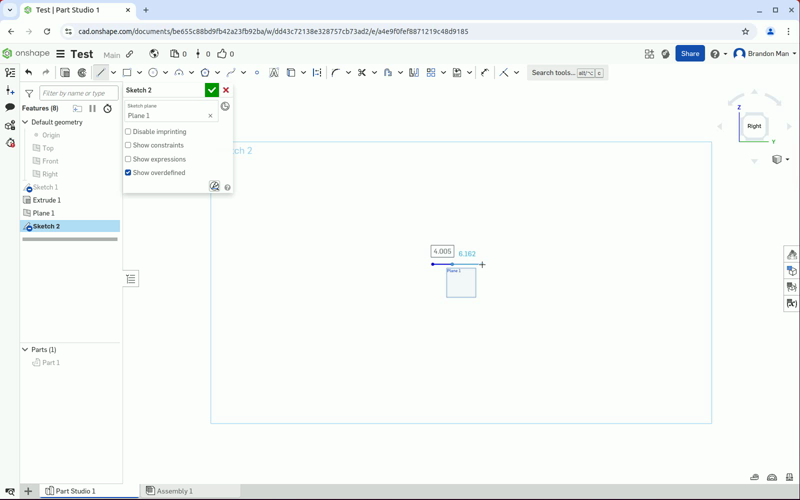
mouse_move(452, 244)
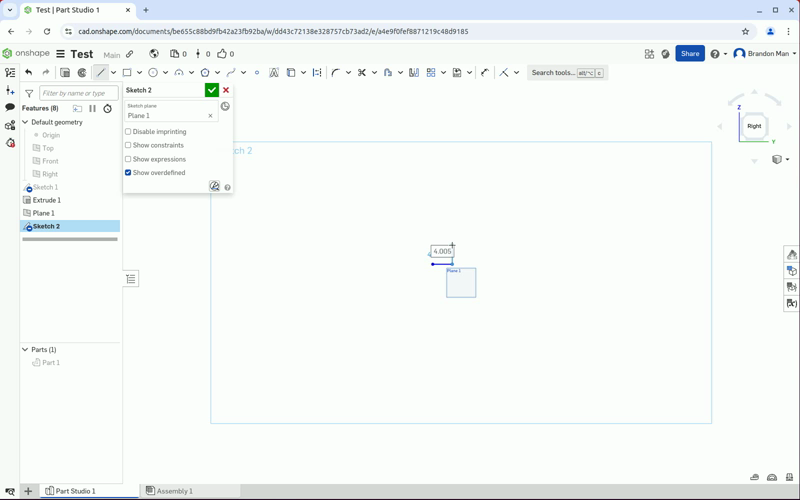
click(452, 244)
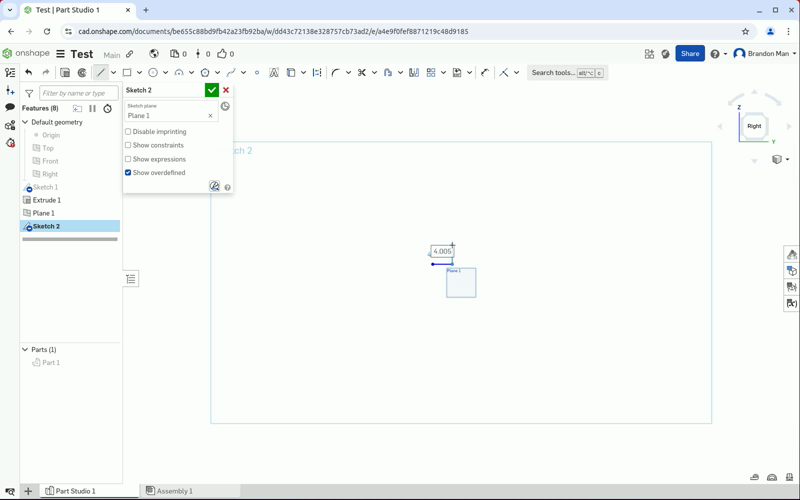
key_up(shift)
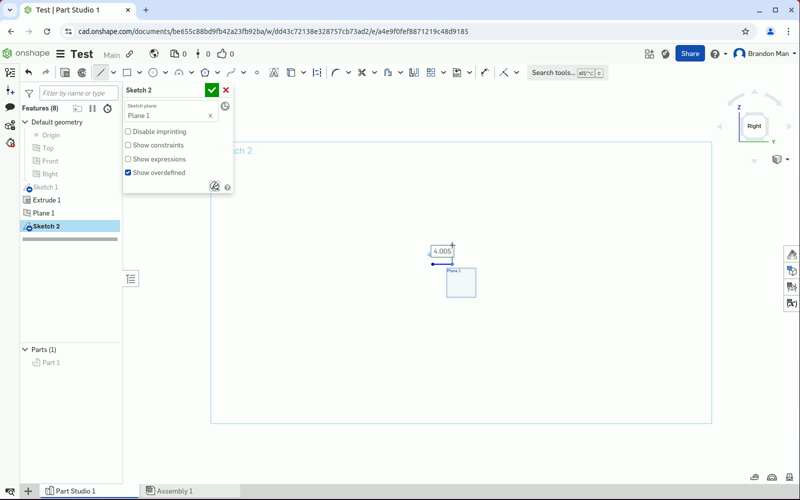
key_down(shift)
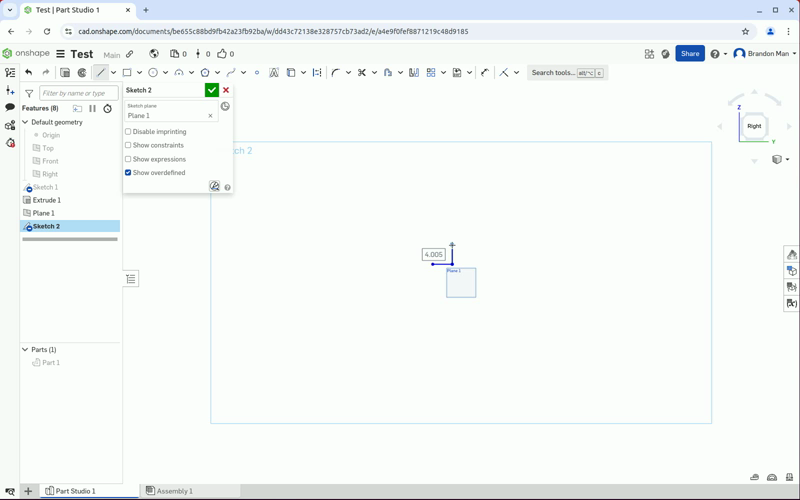
mouse_move(482, 244)
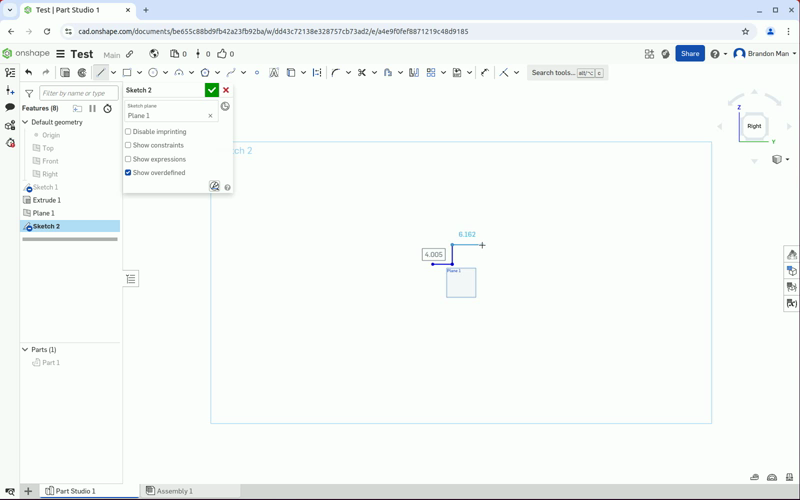
mouse_move(432, 244)
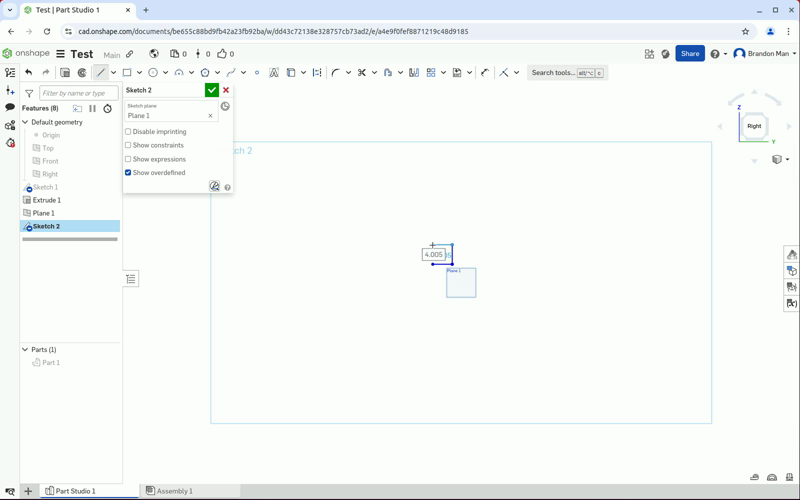
click(432, 244)
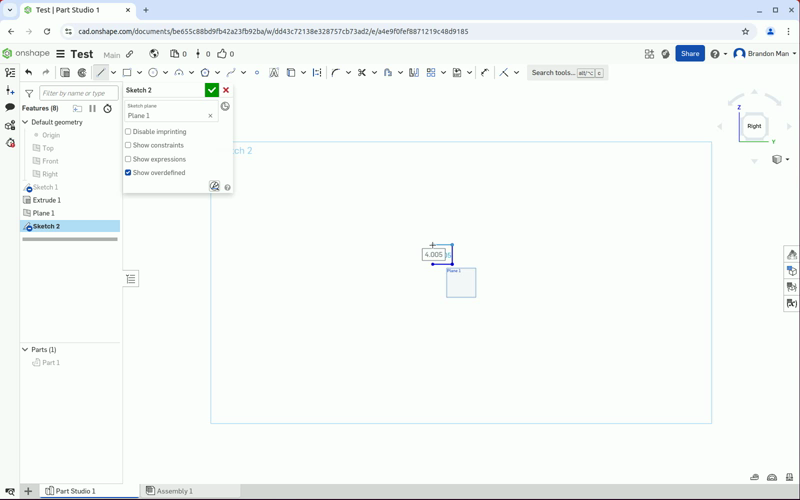
key_up(shift)
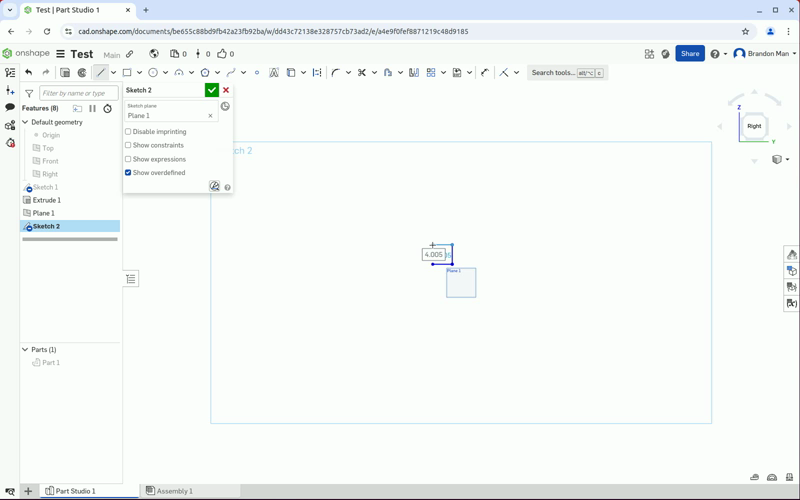
mouse_move(462, 244)
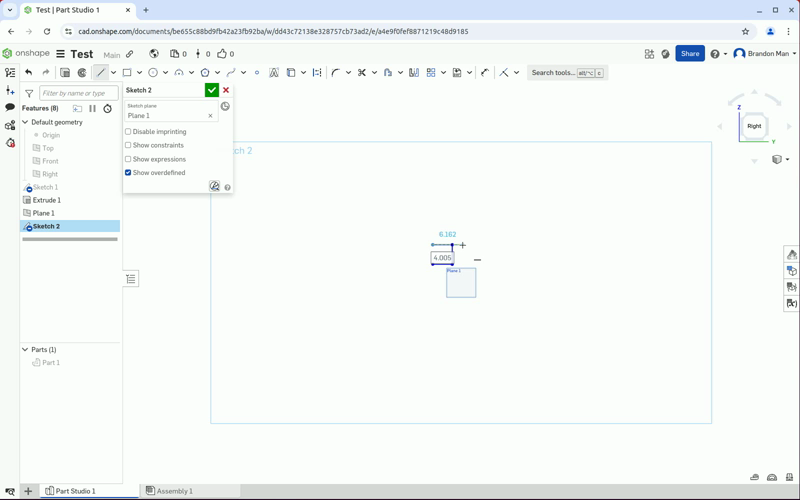
key_down(shift)
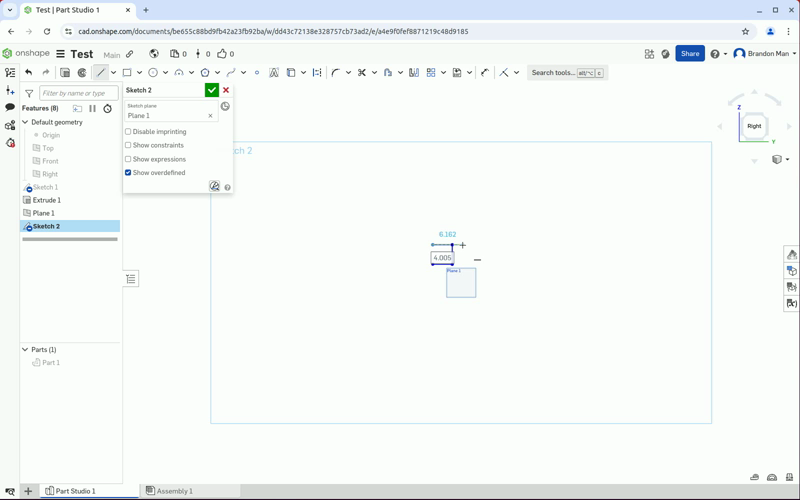
mouse_move(432, 264)
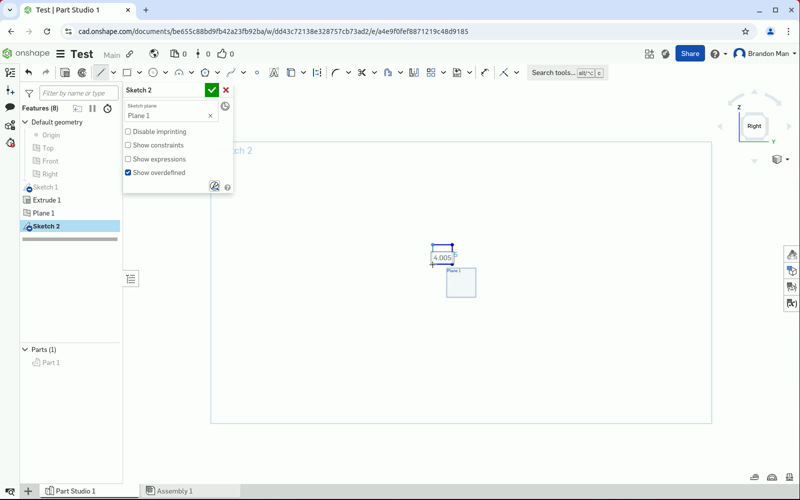
key_up(shift)
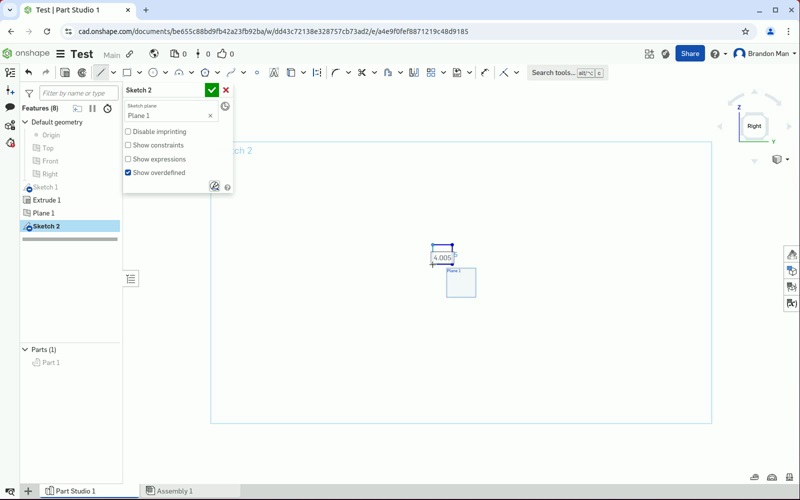
click(432, 264)
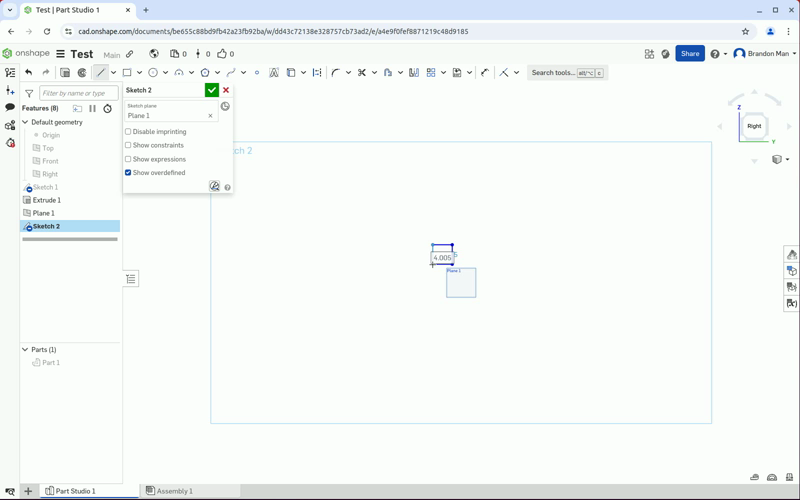
key(esc)
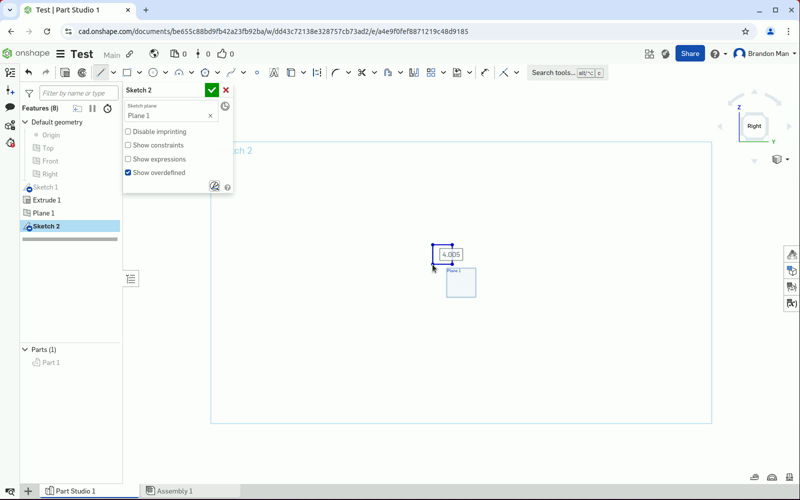
mouse_move(441, 259)
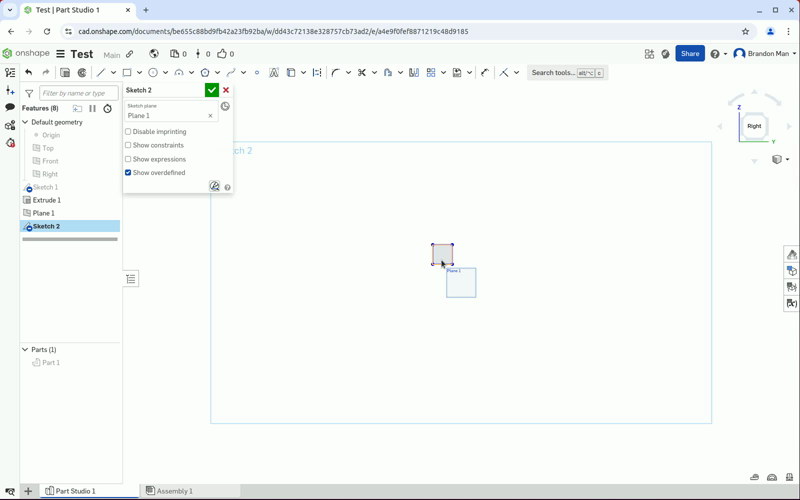
scroll(6)
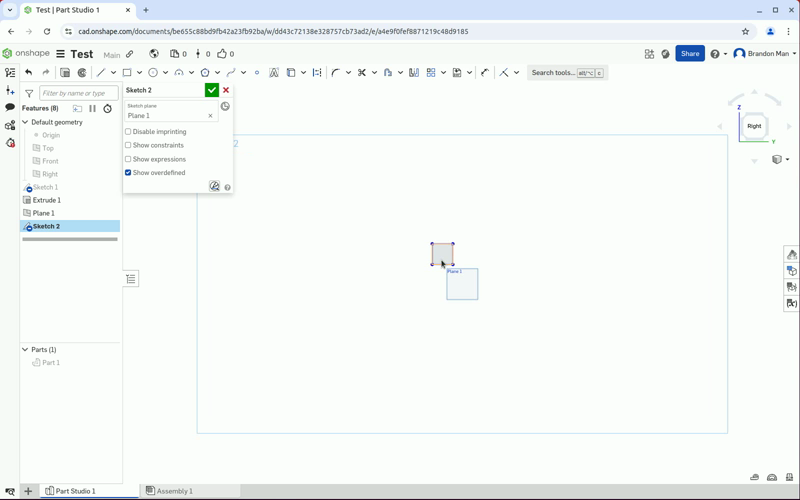
scroll(6)
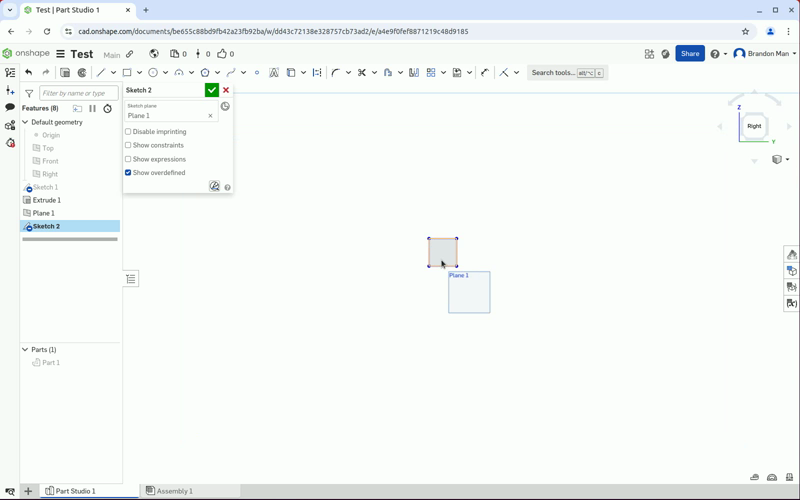
scroll(6)
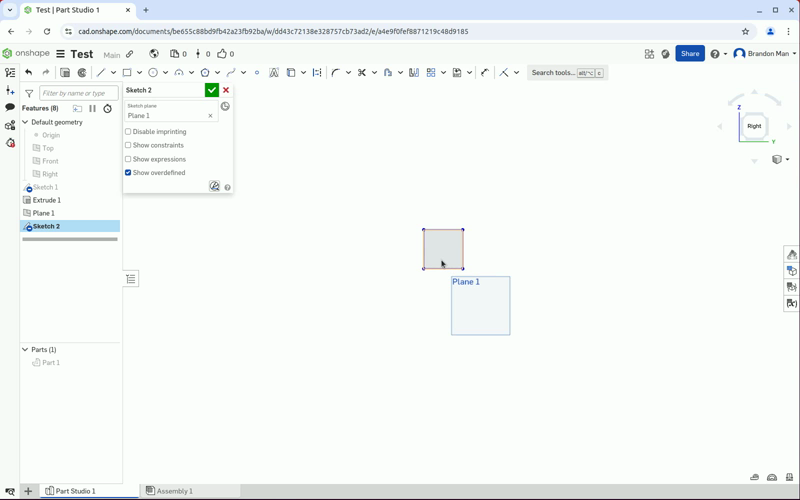
scroll(6)
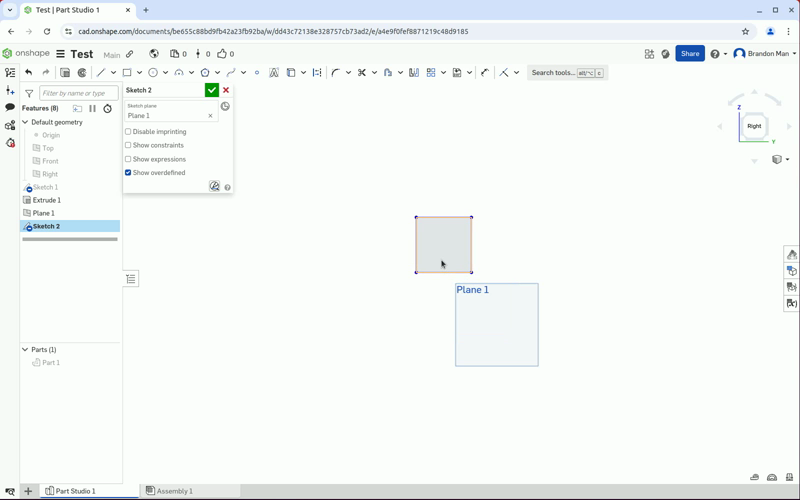
scroll(6)
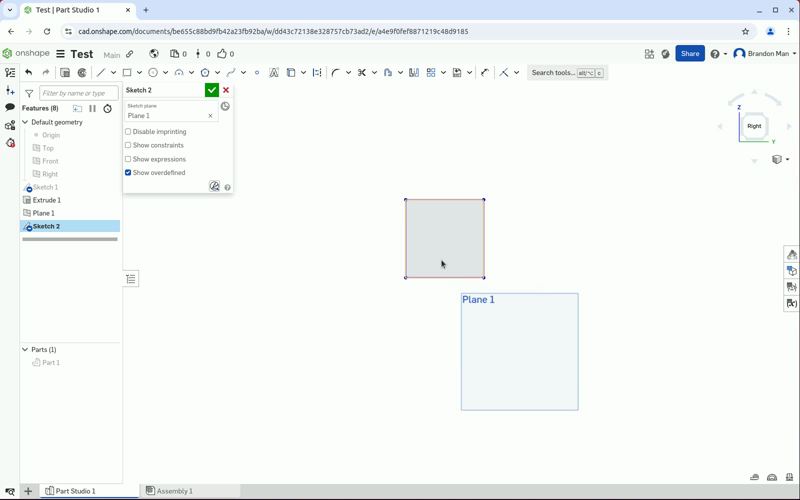
scroll(6)
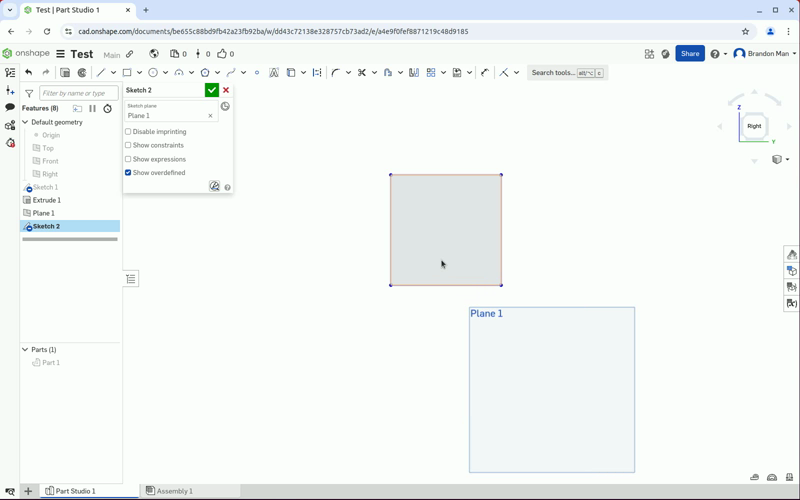
scroll(6)
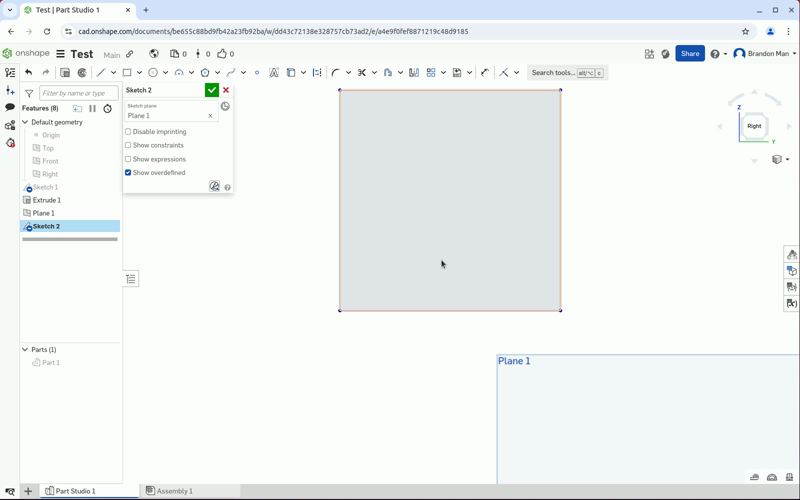
click(441, 259)
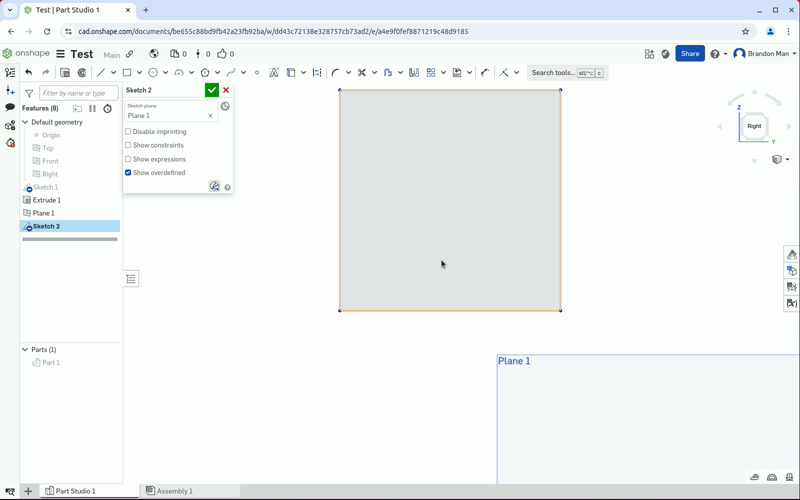
scroll(-6)
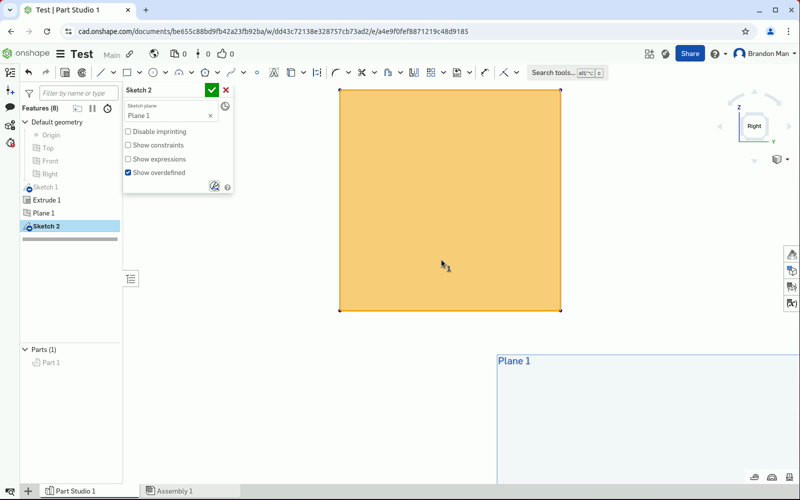
scroll(-6)
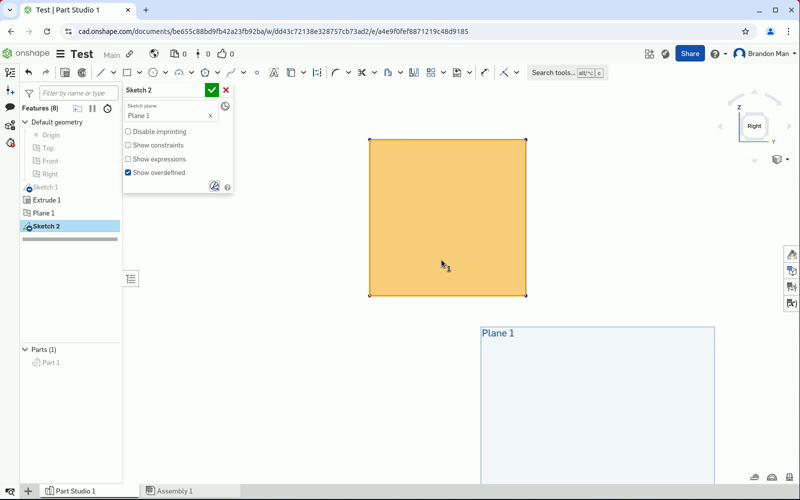
scroll(-6)
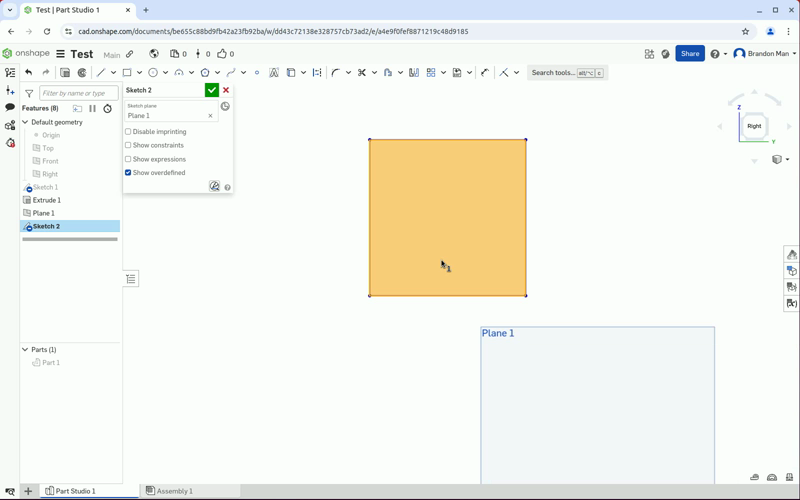
scroll(-6)
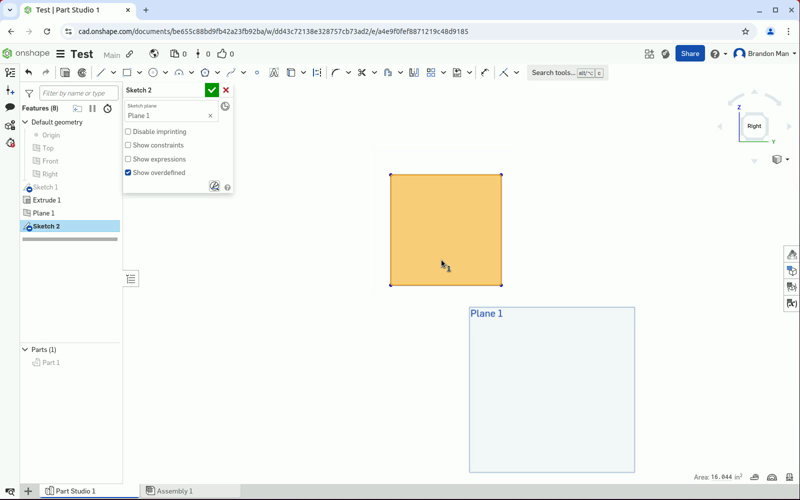
scroll(-6)
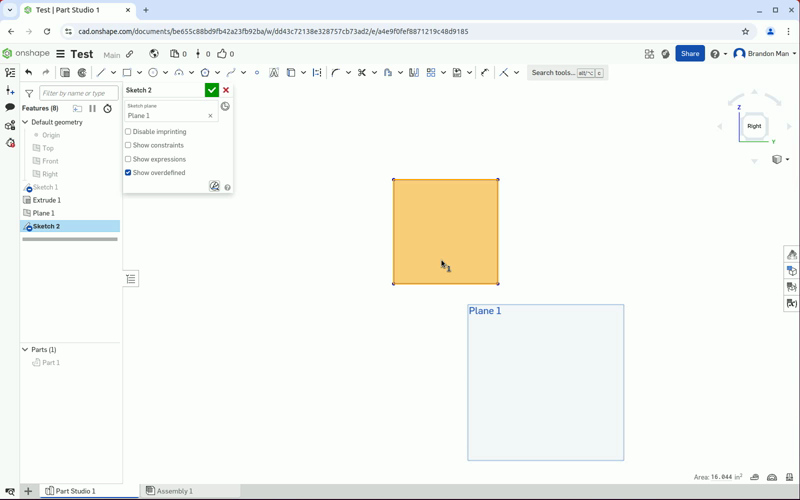
scroll(-6)
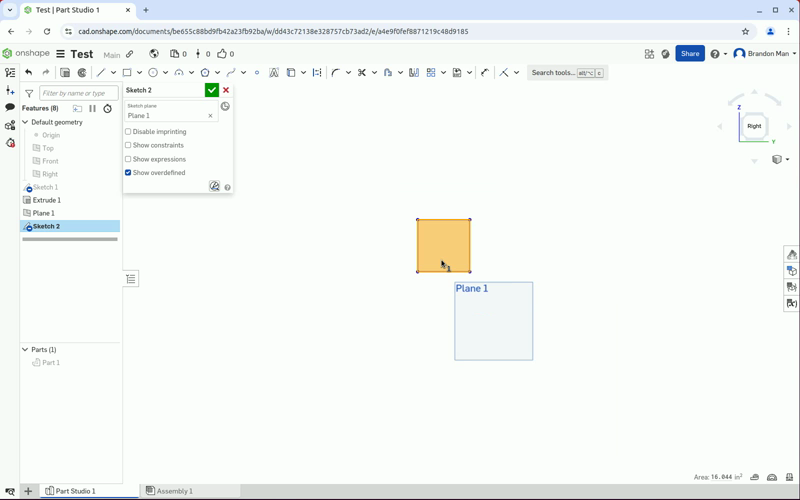
scroll(-6)
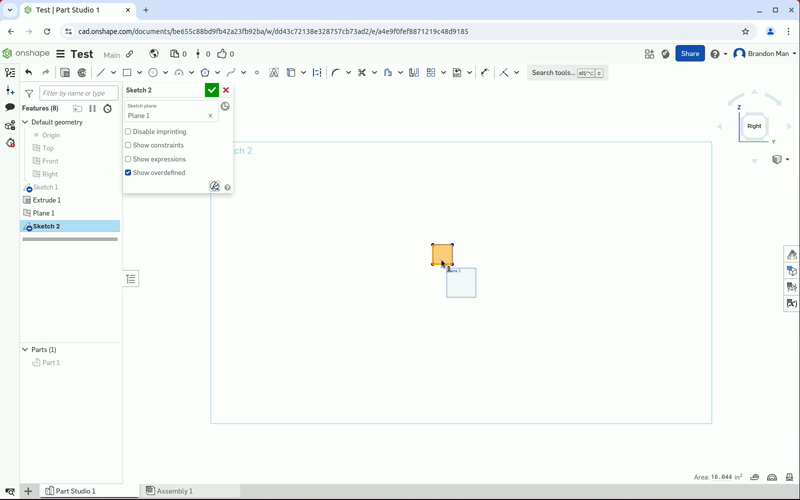
mouse_move(73, 352)
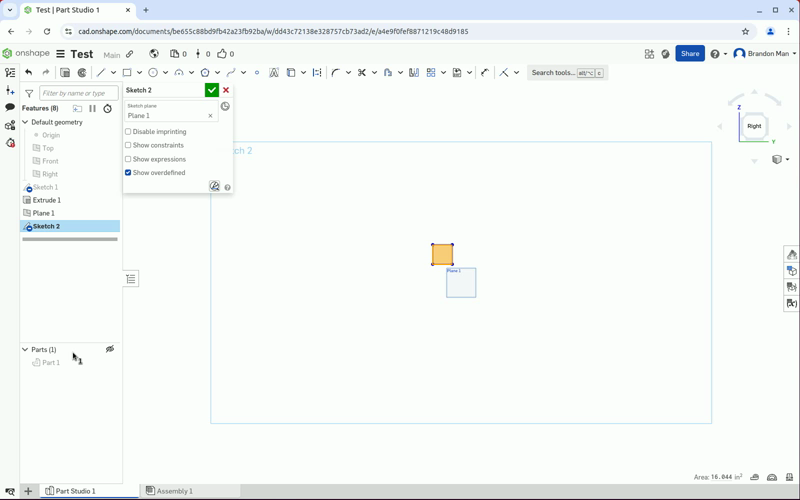
key(shift+y)
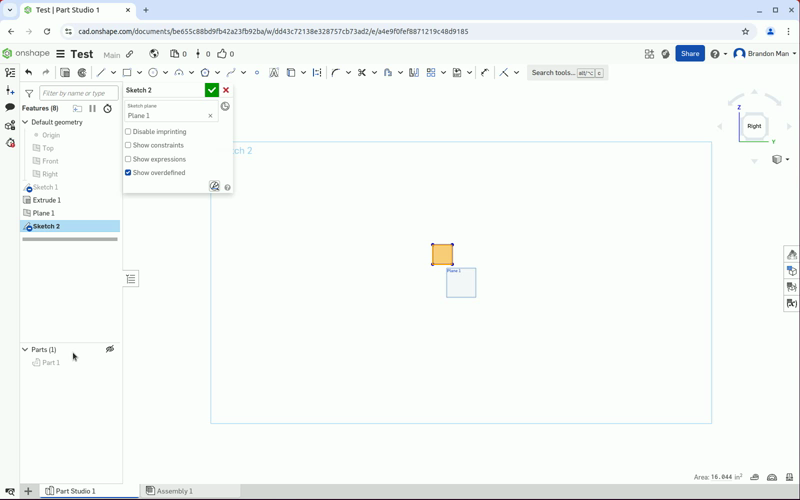
key(shift+e)
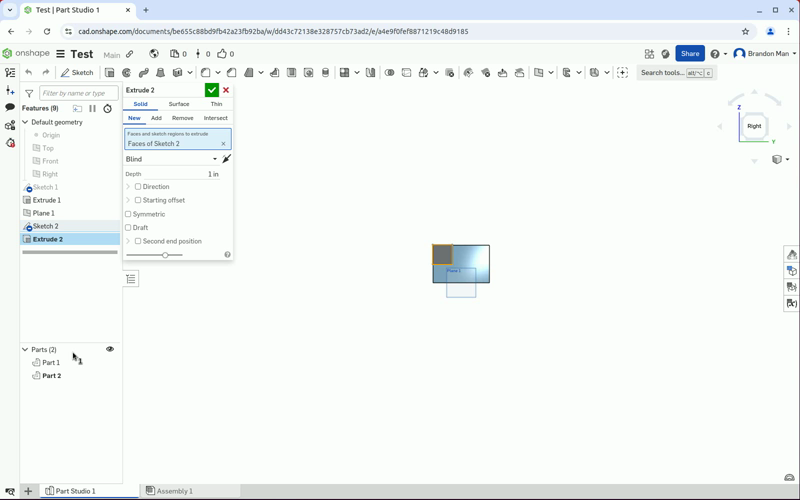
mouse_move(143, 106)
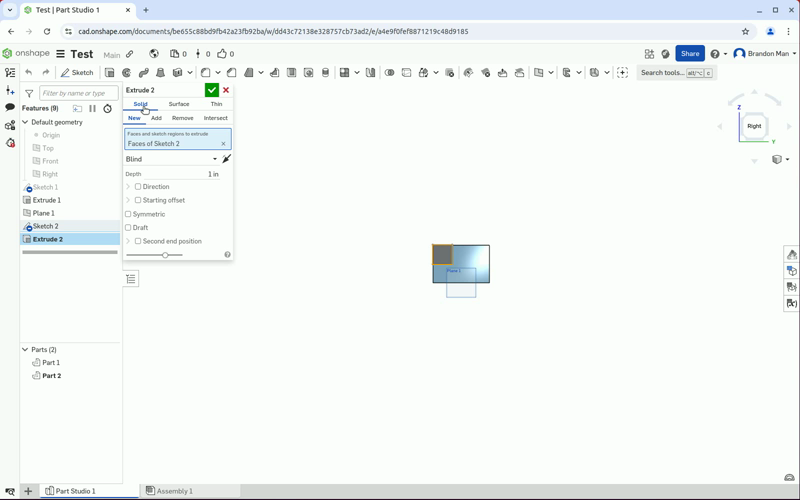
click(143, 106)
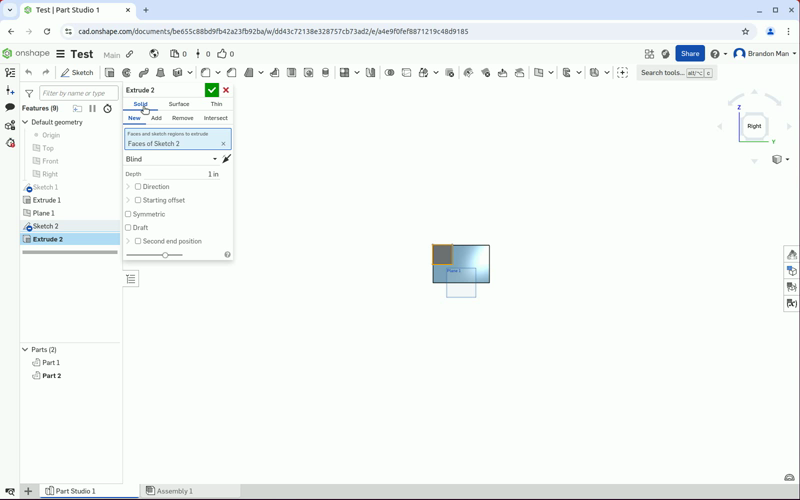
mouse_move(186, 120)
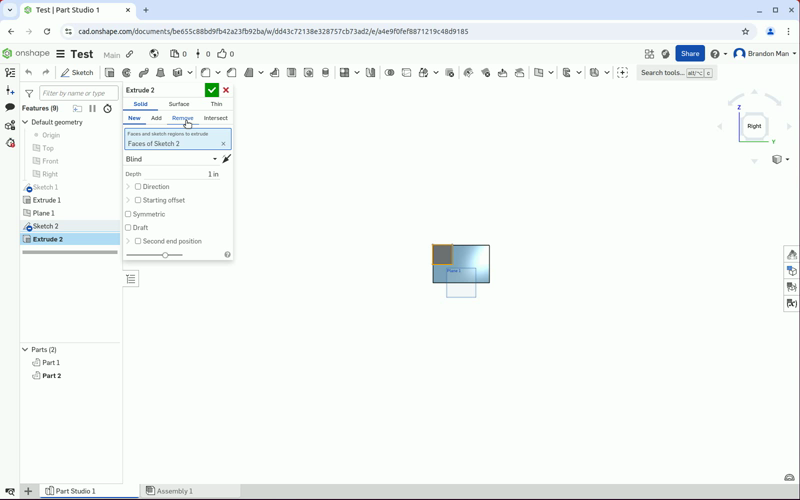
click(186, 120)
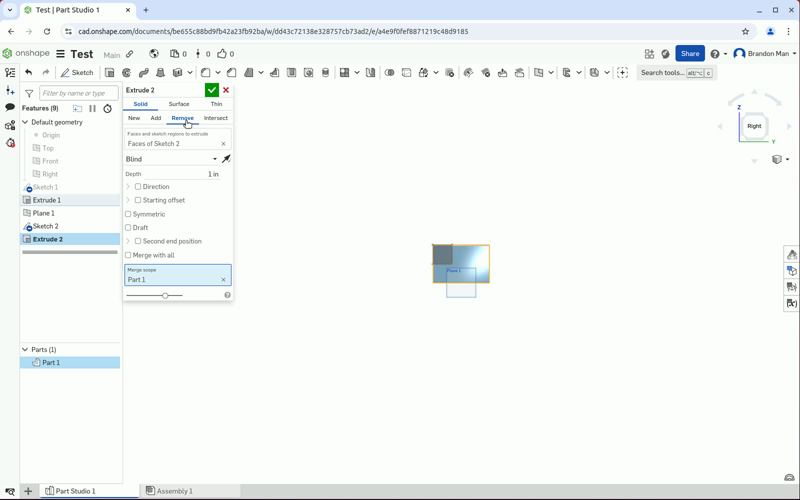
key(tab, 4)
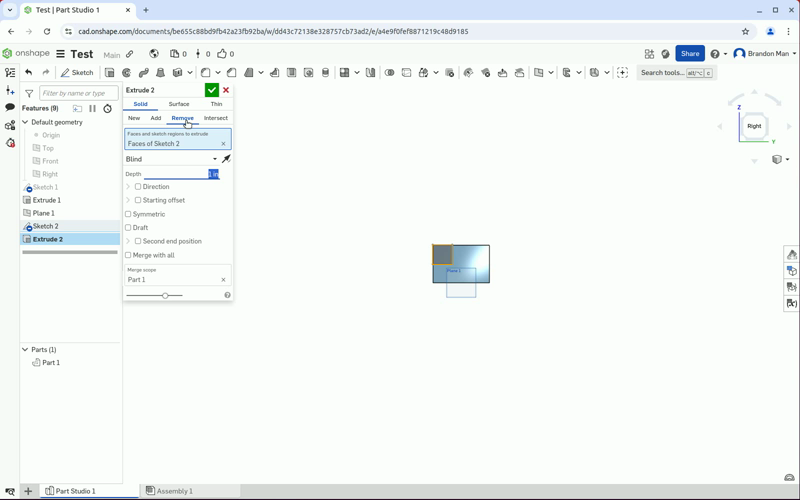
text(7.703)
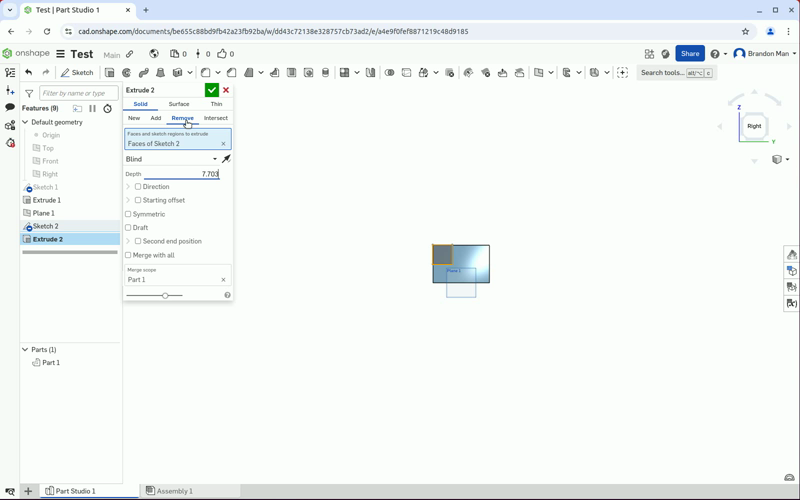
key(tab, 6)
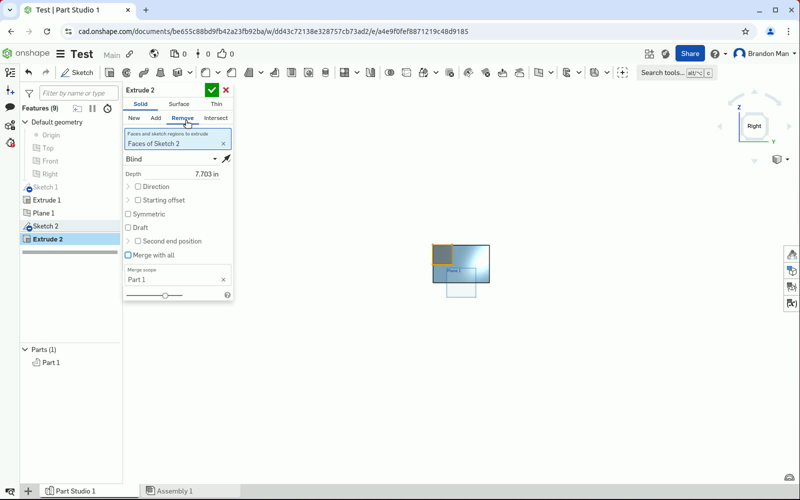
key(space)
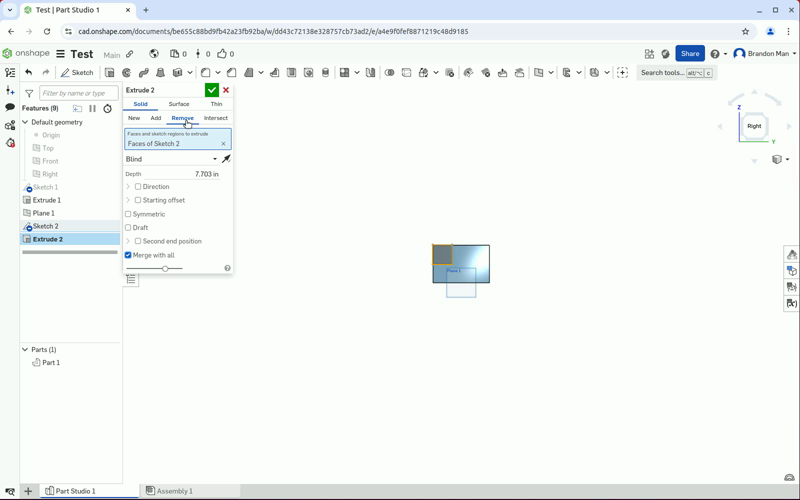
key(enter)
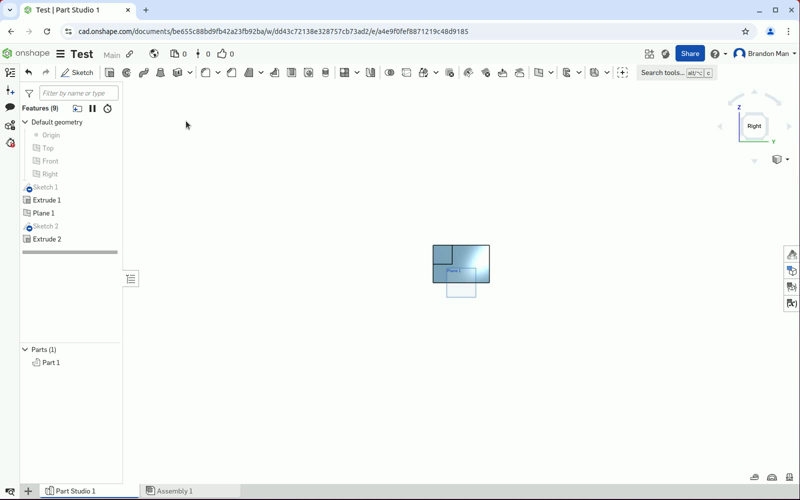
key(shift+h)
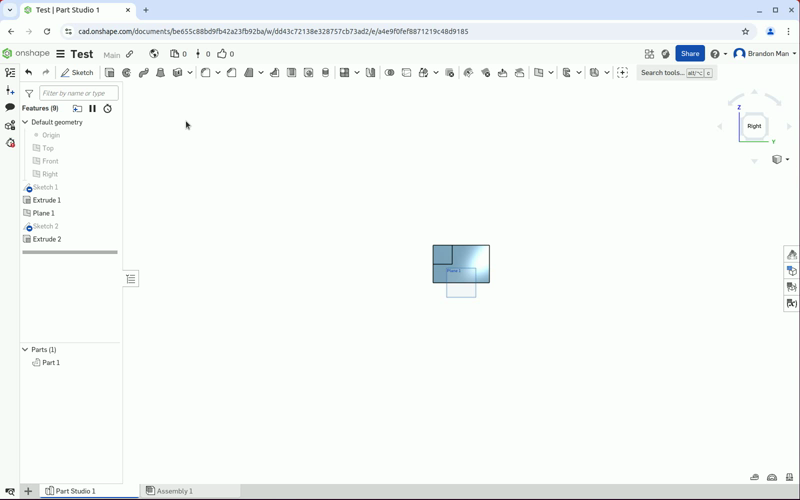
key(shift+h)
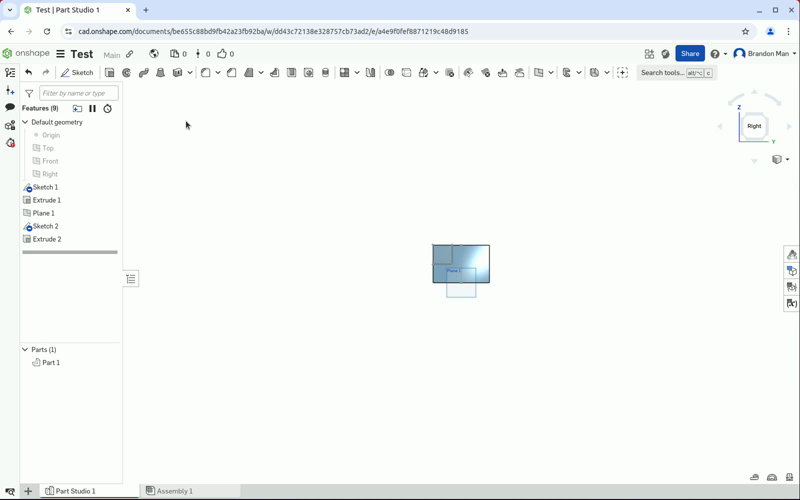
key(shift+7)
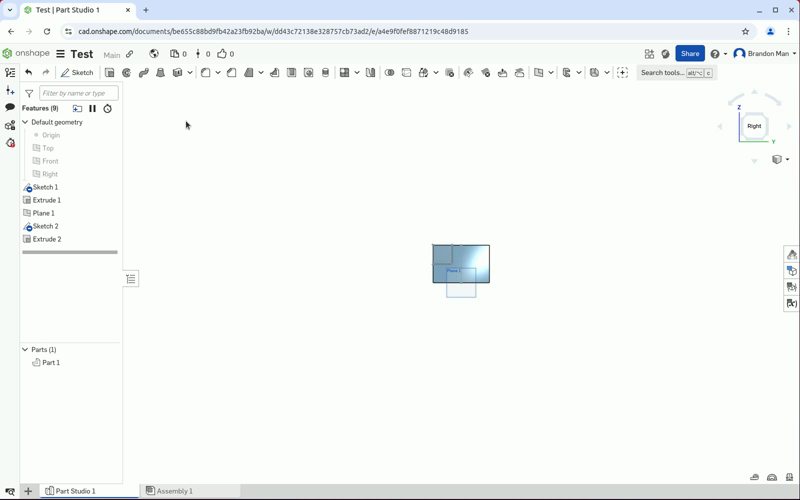
key(right, 2)
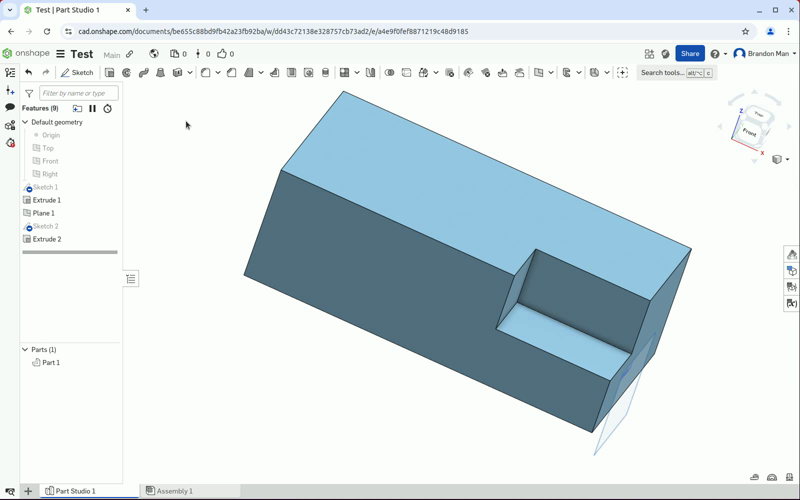
key(down, 2)
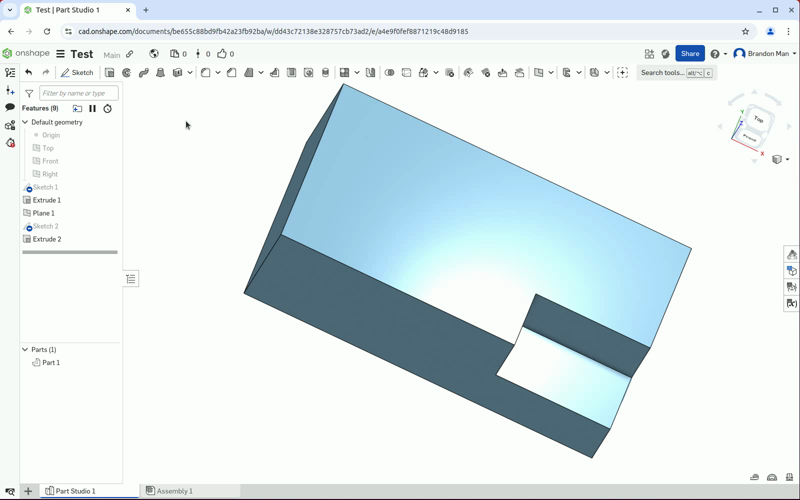
key(up, 2)
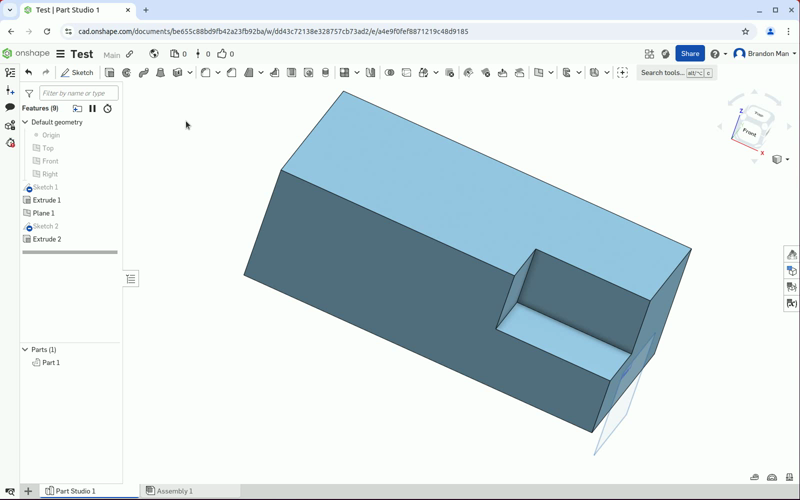
key(left, 2)
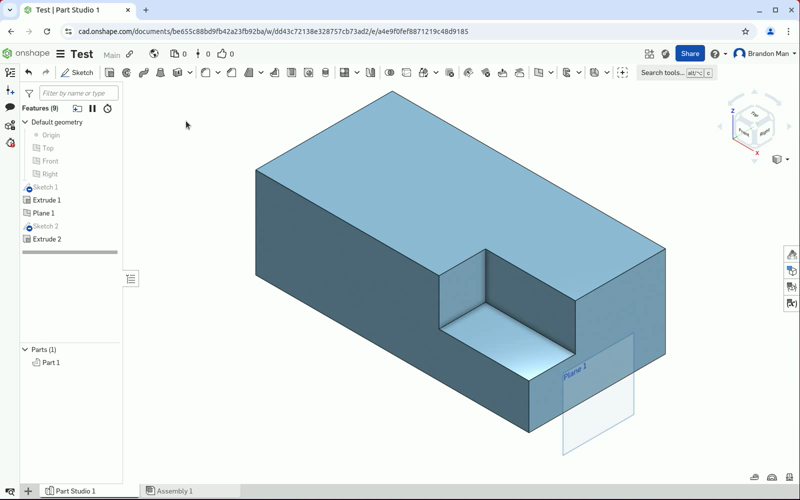
mouse_move(73, 189)
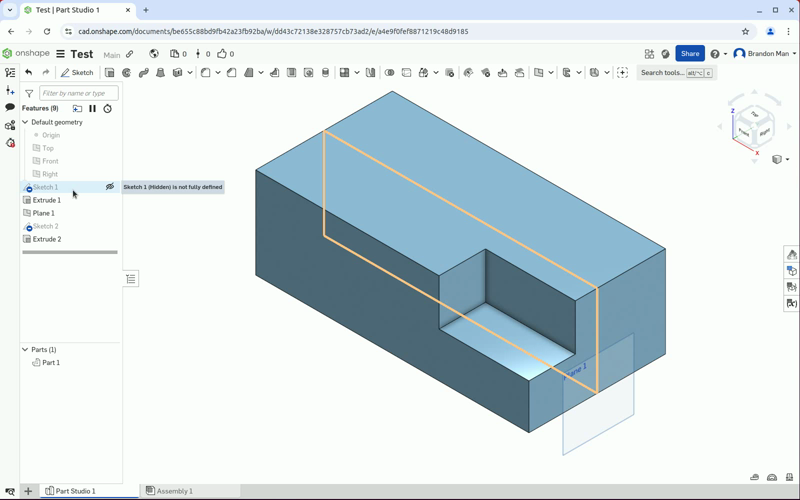
click(73, 189)